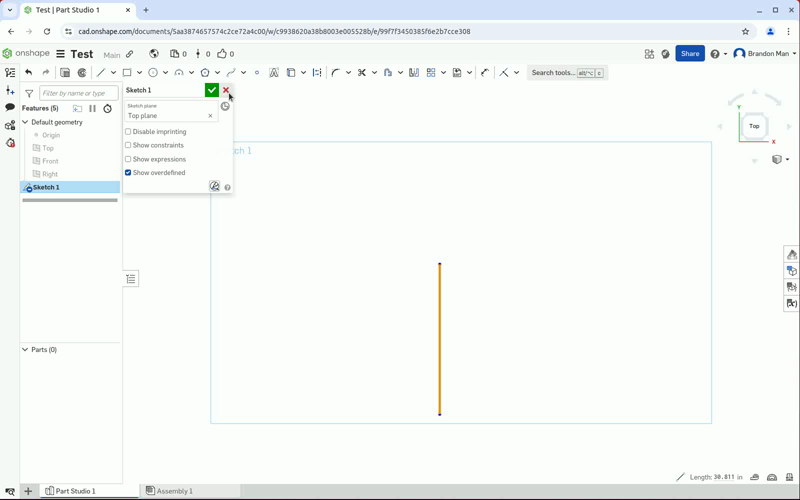
key(shift+h)
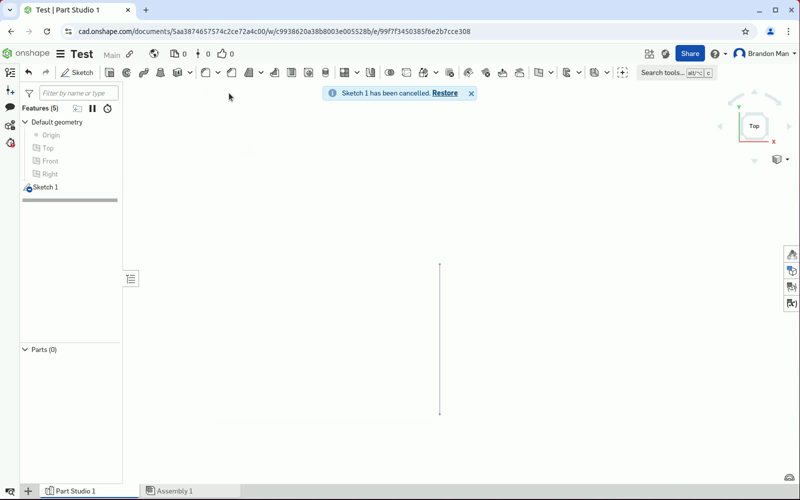
key(shift+s)
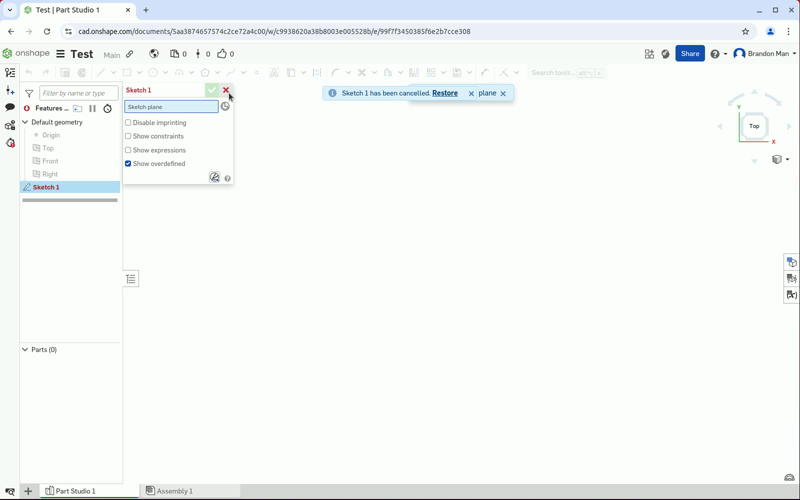
mouse_move(73, 150)
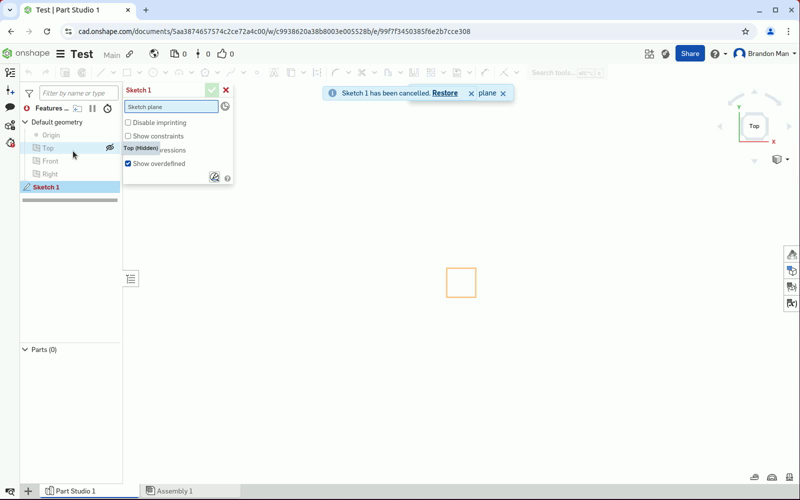
click(73, 150)
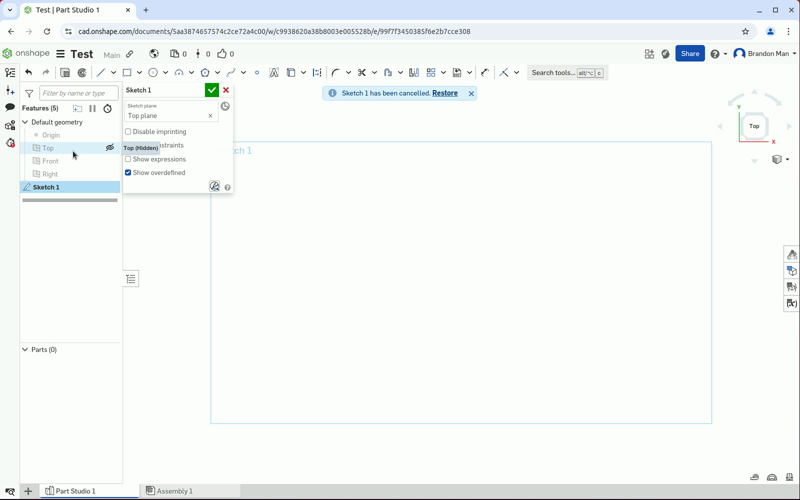
mouse_move(73, 352)
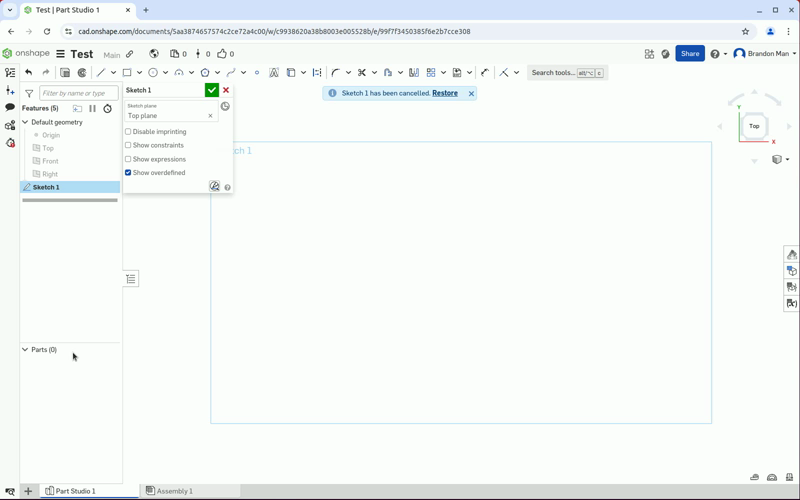
key(y)
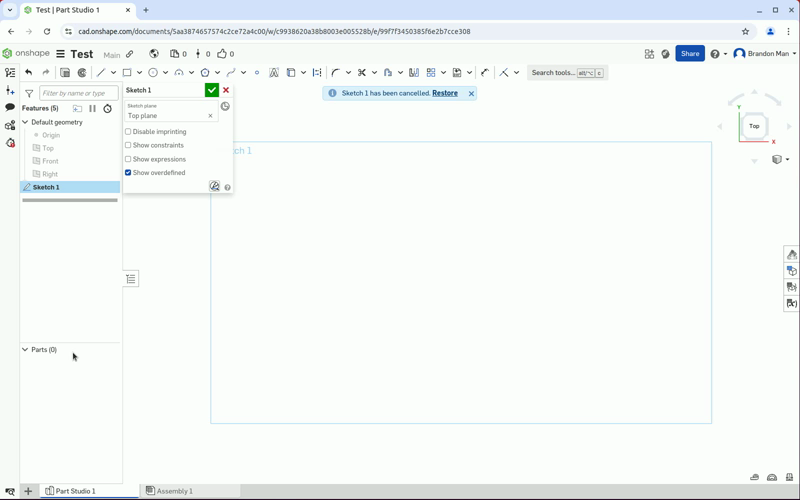
key(c)
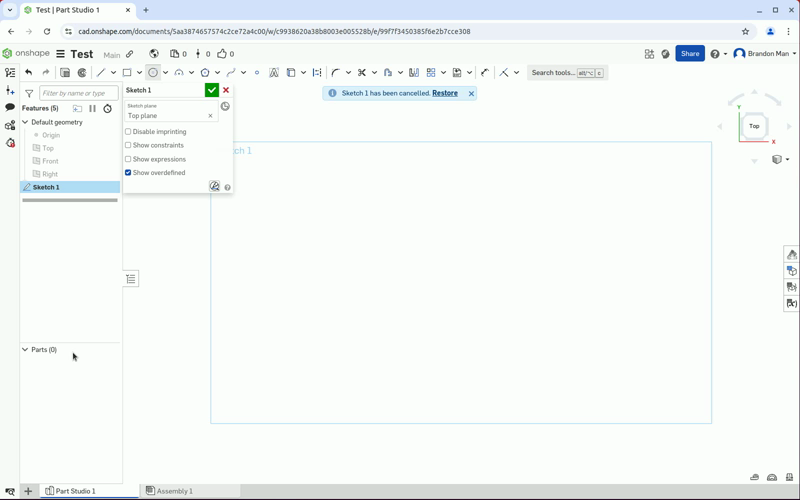
key_down(shift)
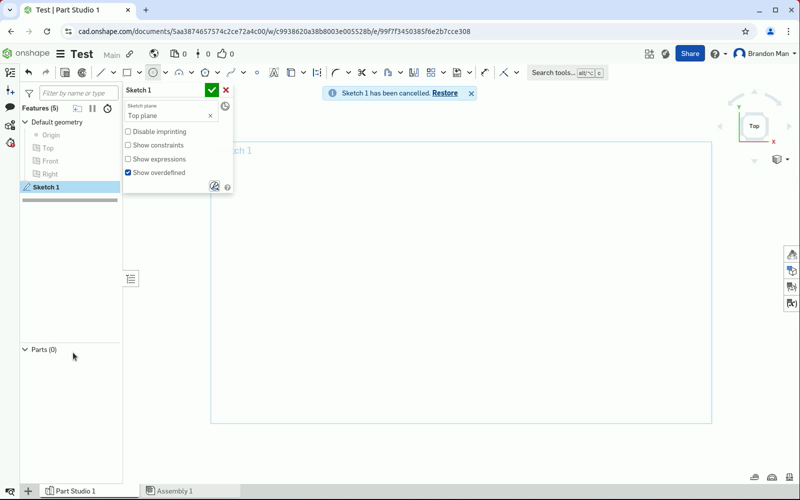
mouse_move(461, 282)
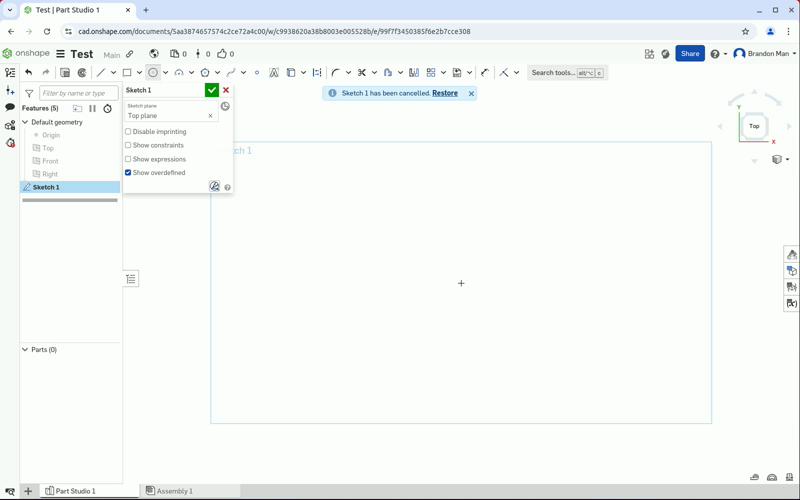
click(461, 282)
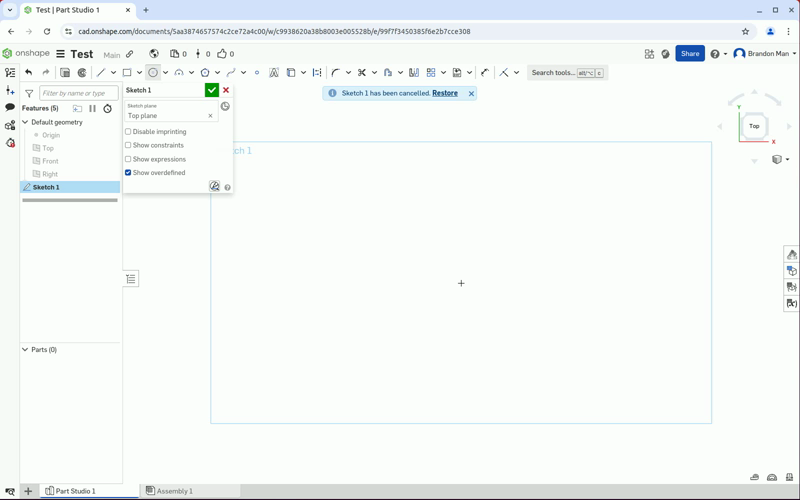
key_up(shift)
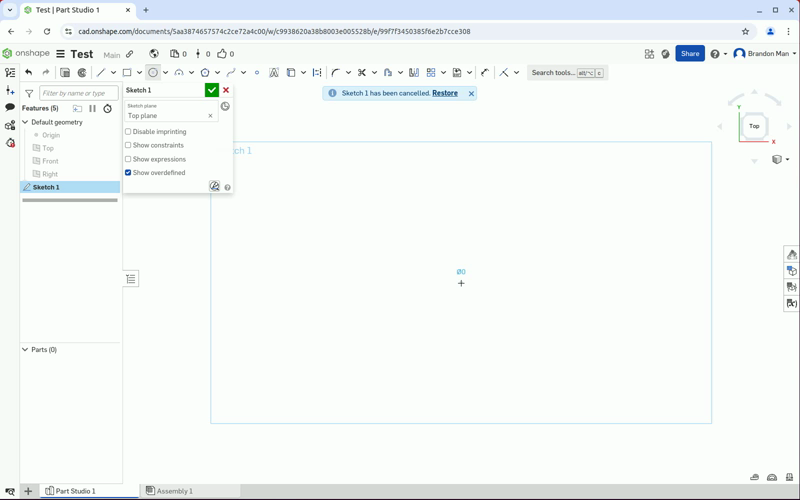
mouse_move(463, 282)
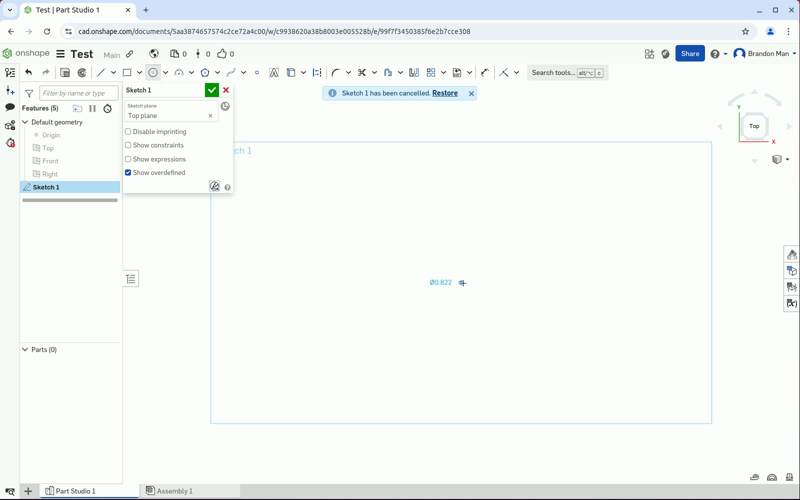
scroll(6)
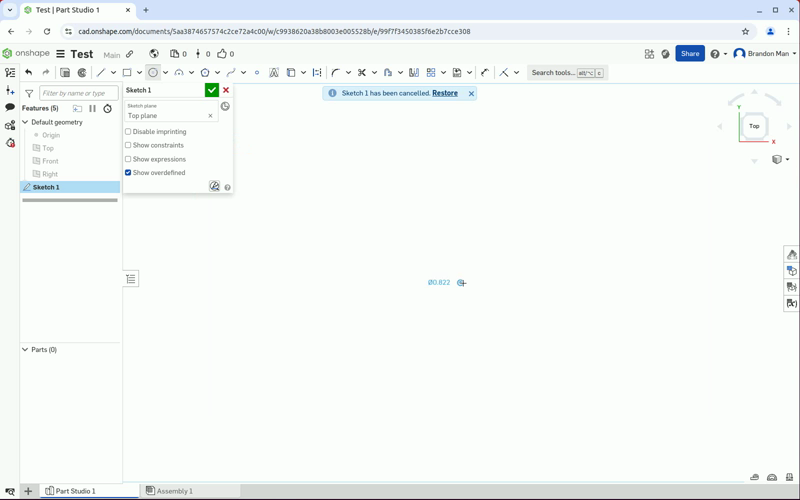
scroll(6)
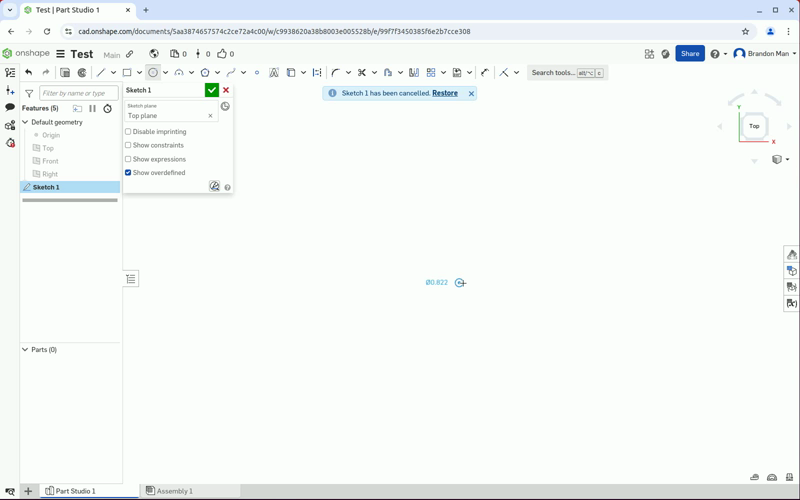
scroll(6)
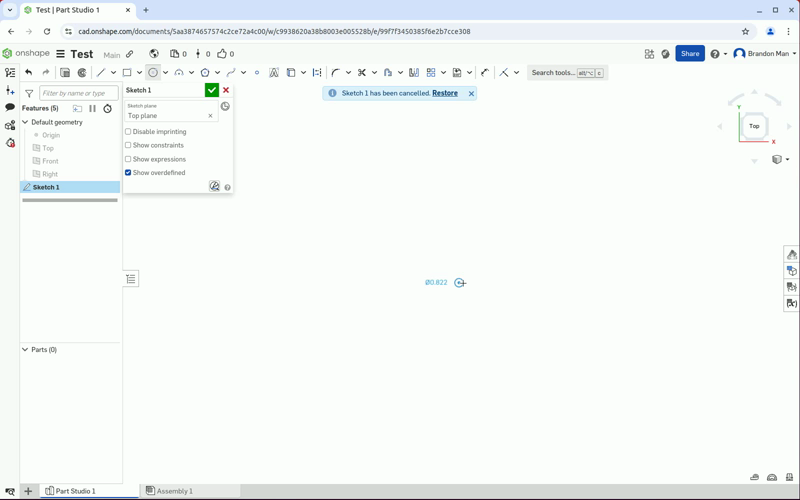
scroll(6)
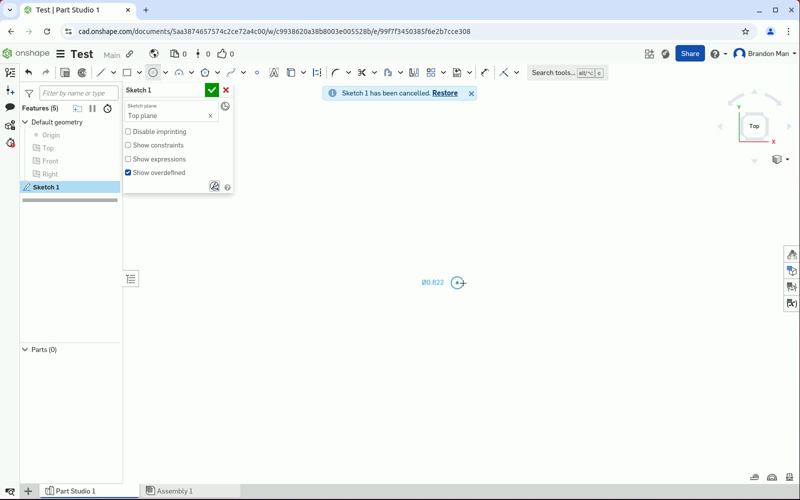
scroll(6)
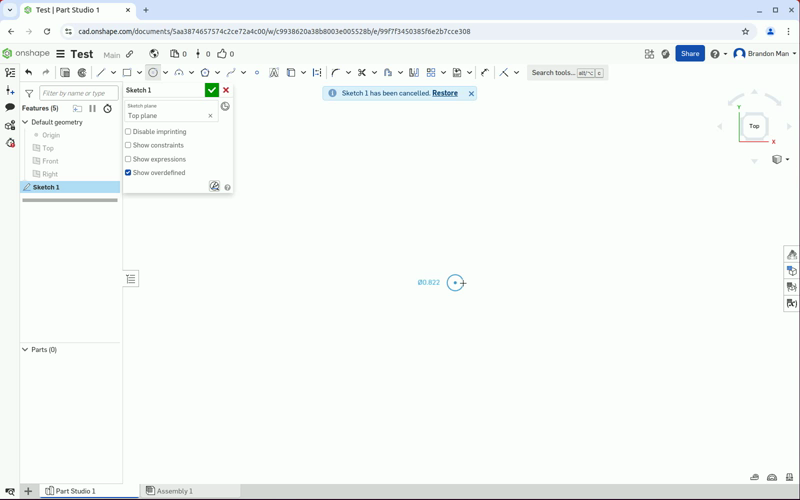
scroll(6)
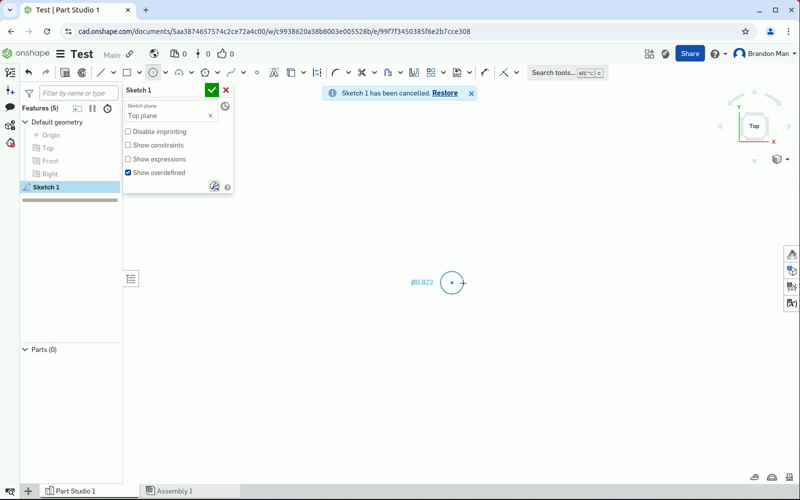
scroll(6)
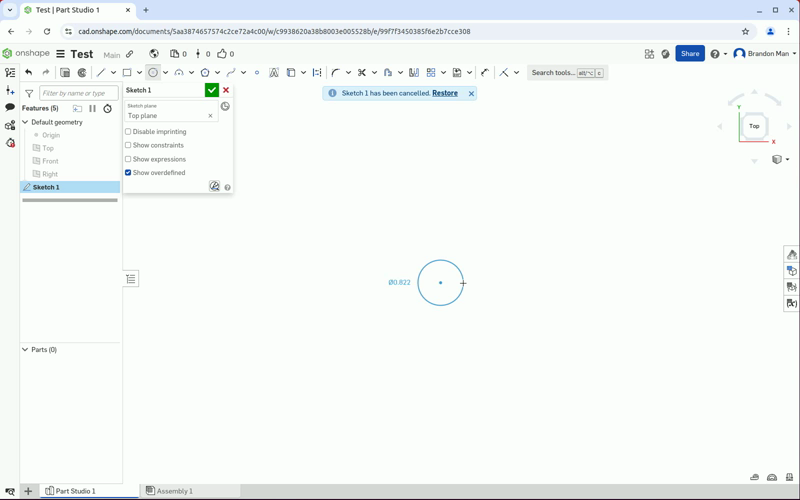
click(463, 282)
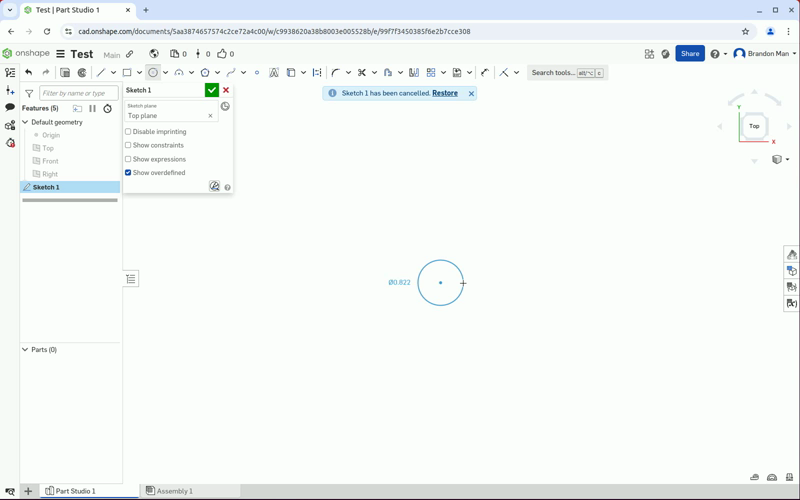
scroll(-6)
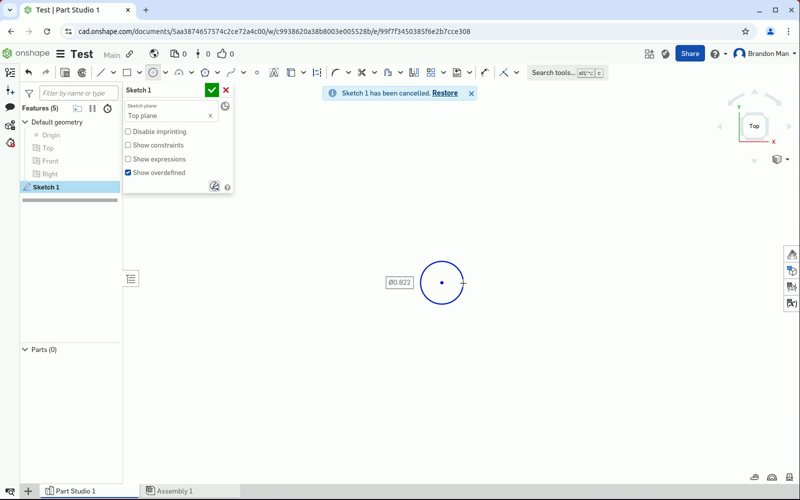
scroll(-6)
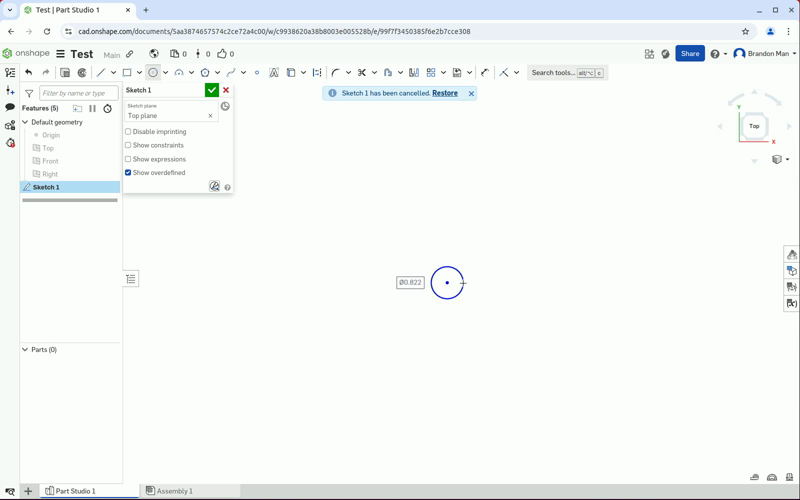
scroll(-6)
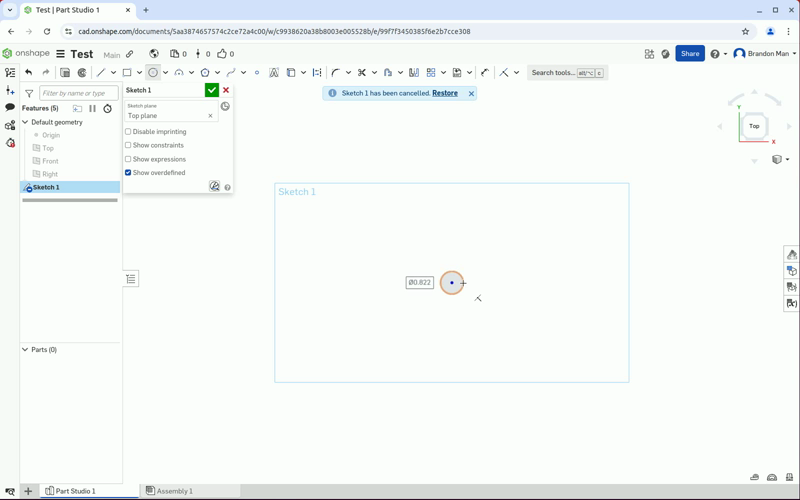
scroll(-6)
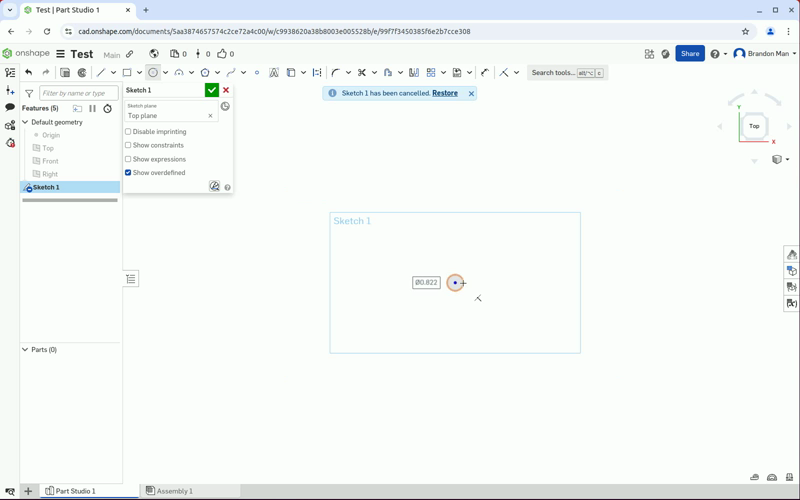
scroll(-6)
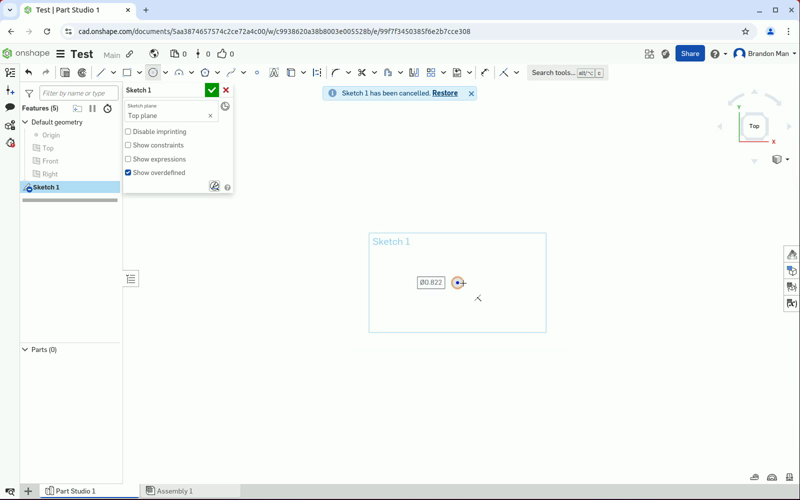
scroll(-6)
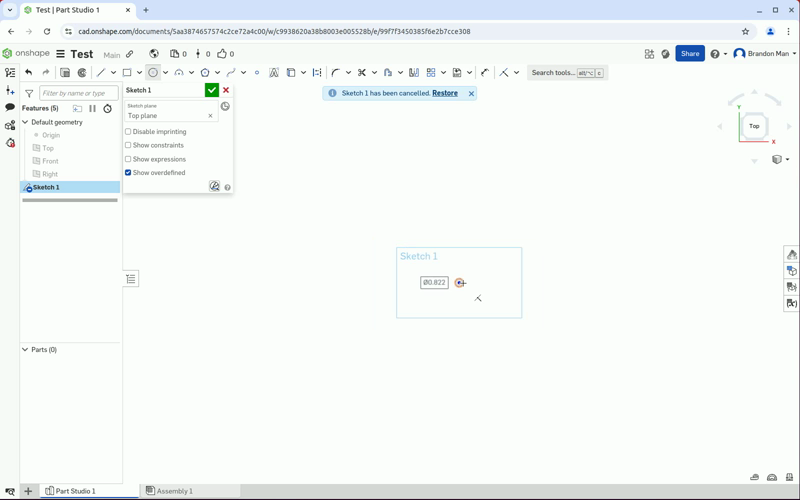
scroll(-6)
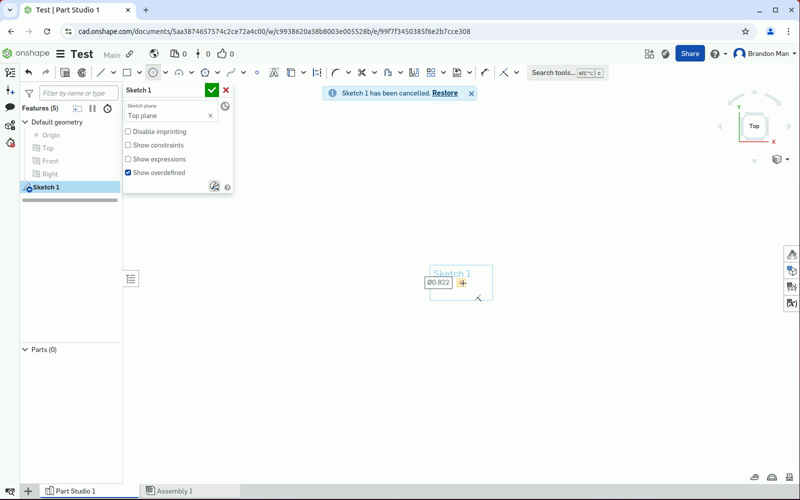
key(esc)
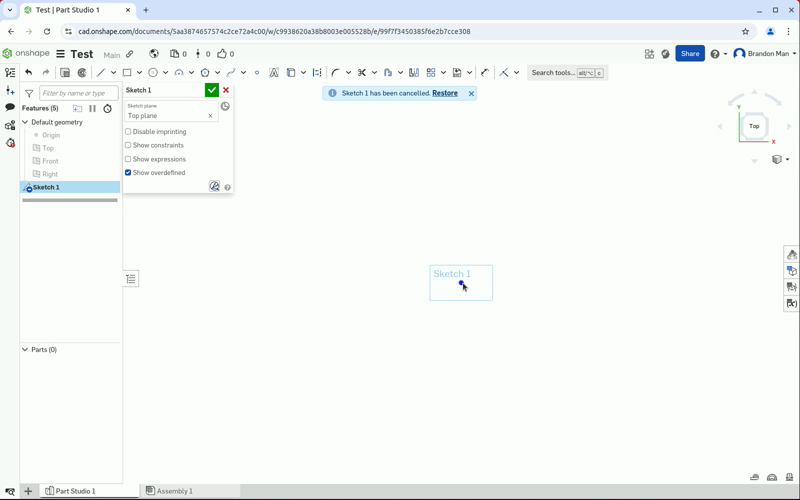
mouse_move(461, 281)
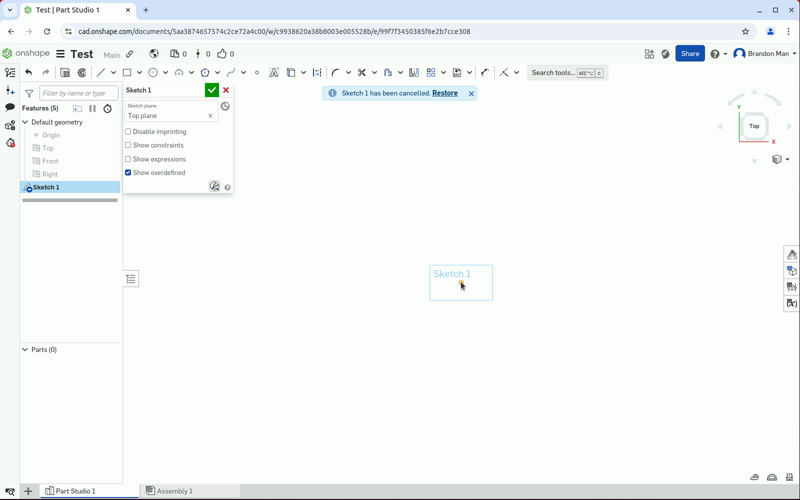
scroll(6)
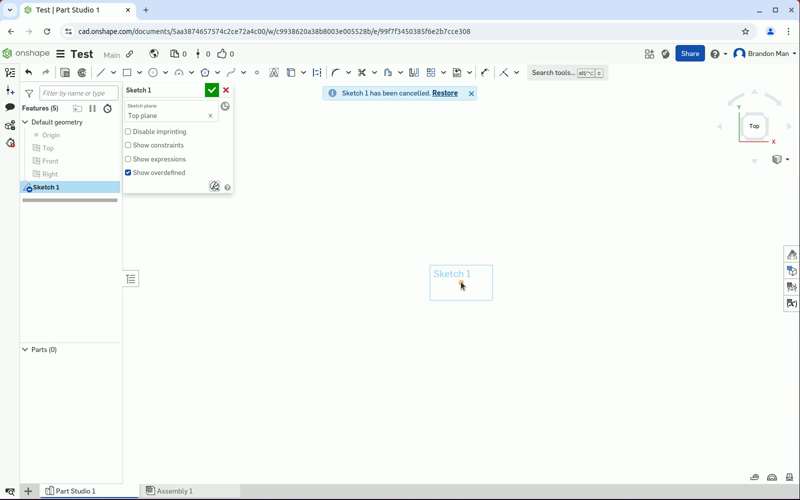
scroll(6)
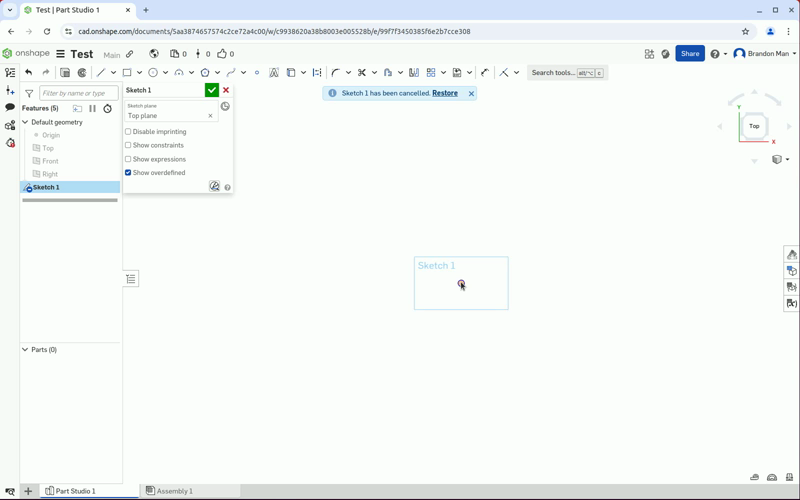
scroll(6)
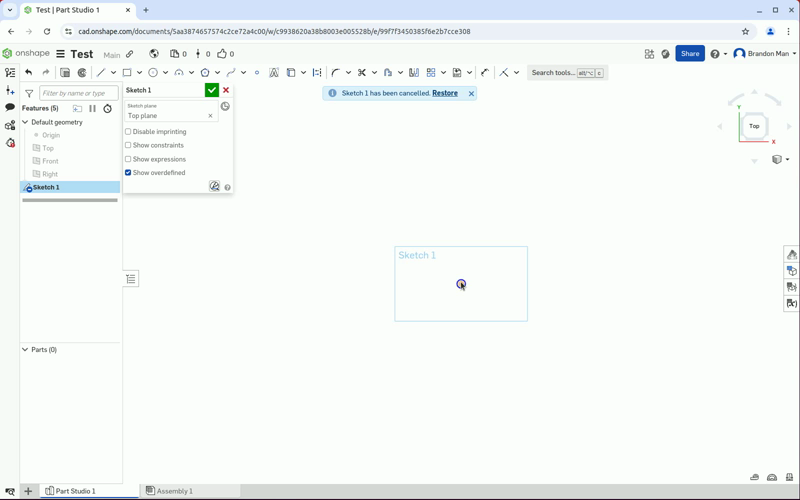
scroll(6)
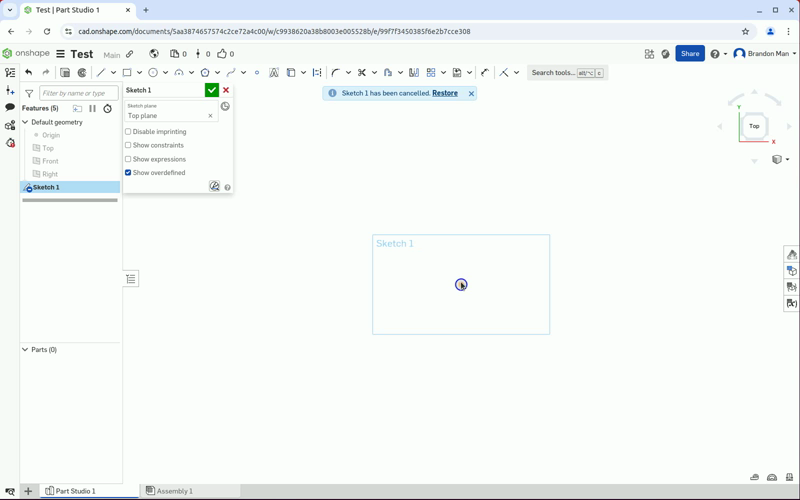
scroll(6)
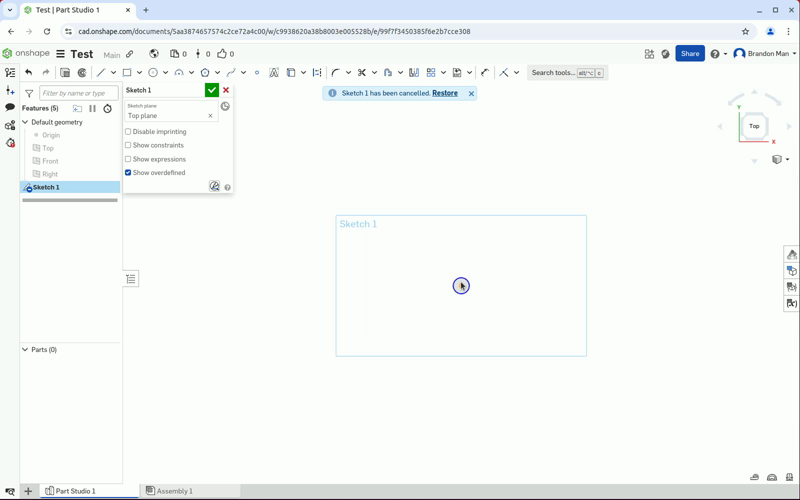
scroll(6)
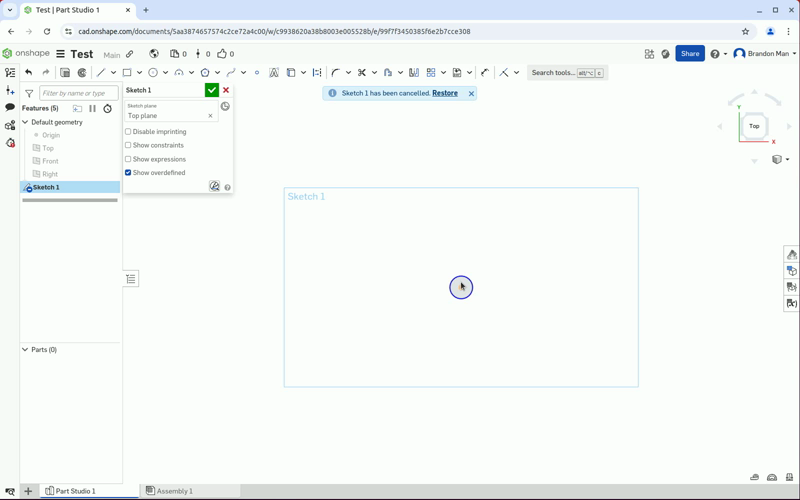
scroll(6)
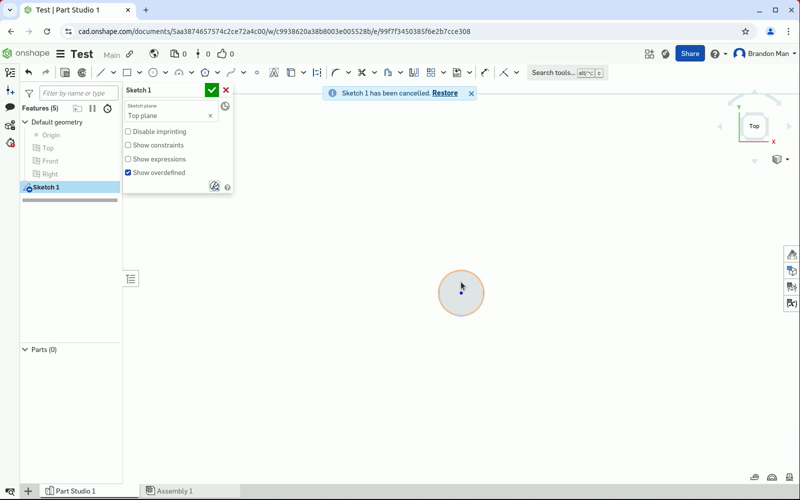
click(461, 281)
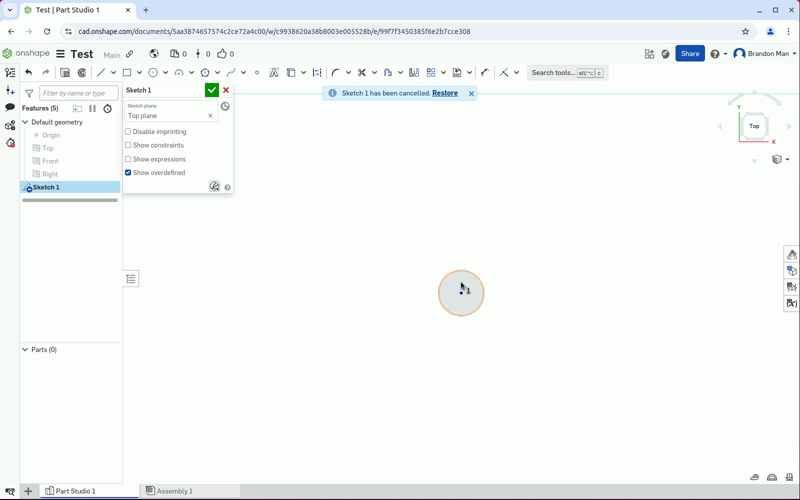
scroll(-6)
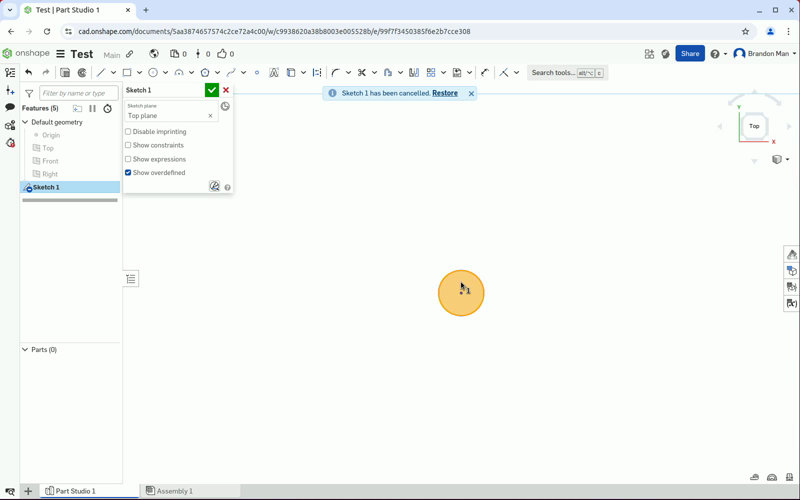
scroll(-6)
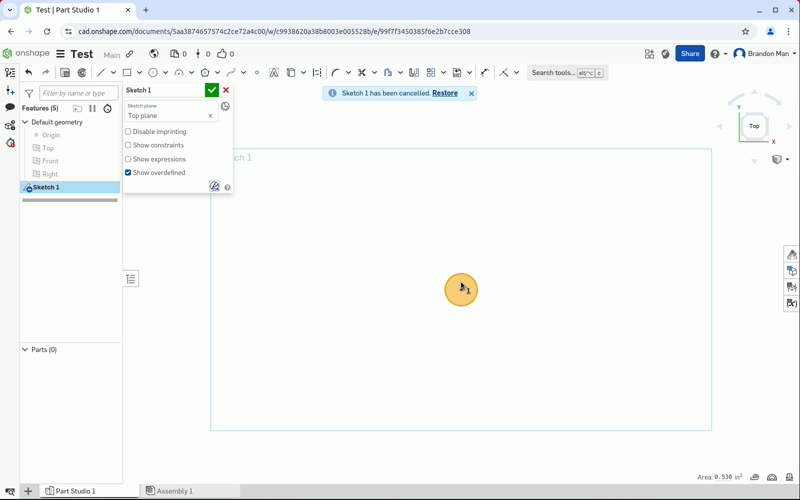
scroll(-6)
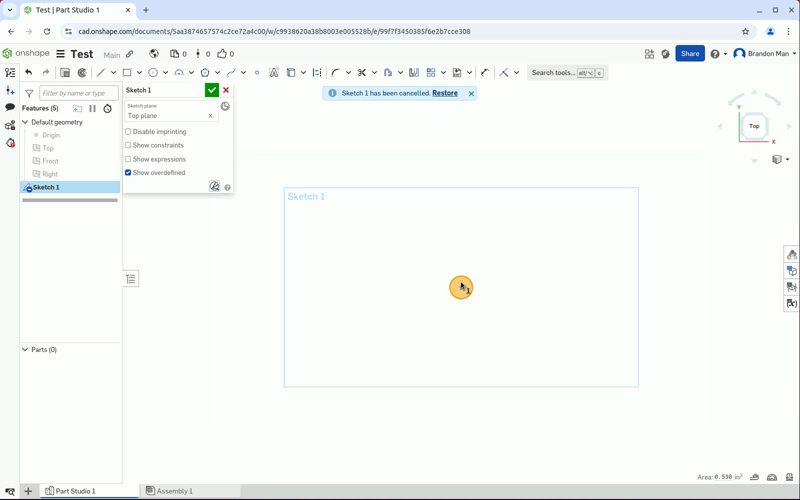
scroll(-6)
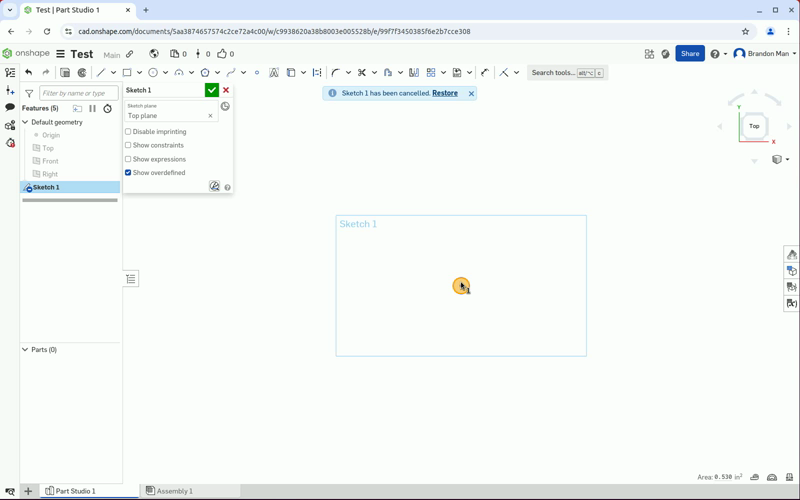
scroll(-6)
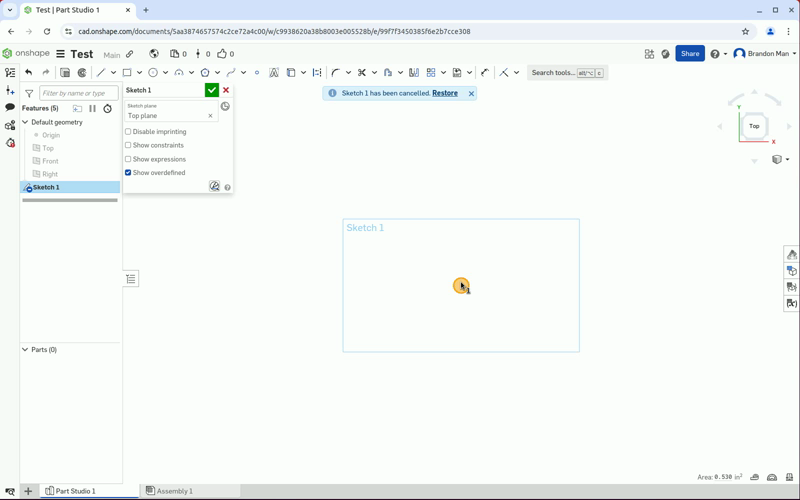
scroll(-6)
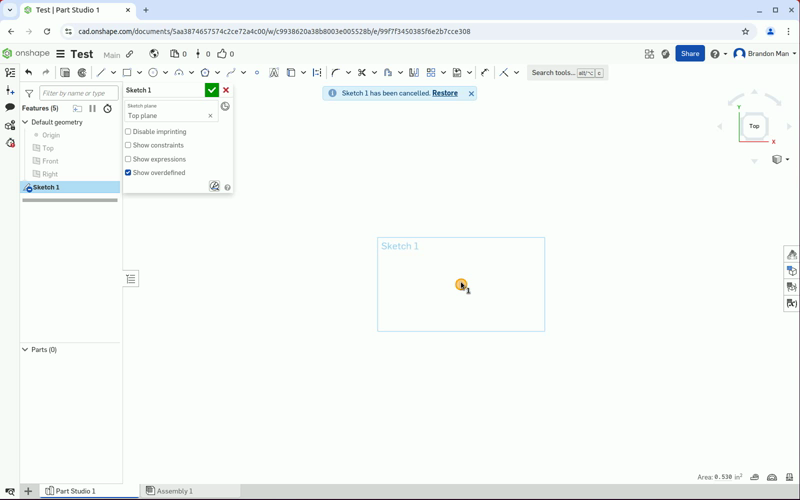
scroll(-6)
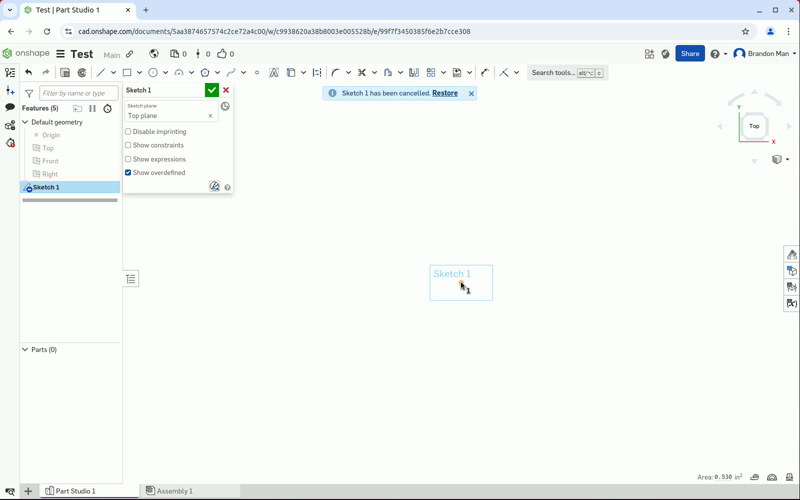
mouse_move(73, 352)
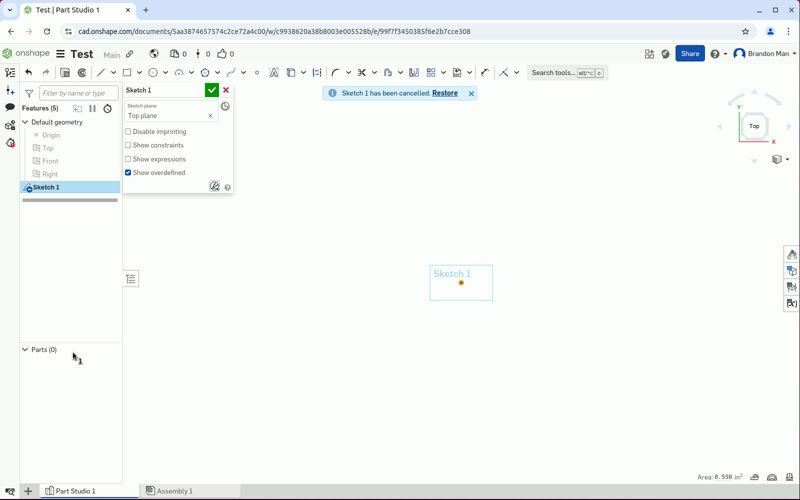
key(shift+y)
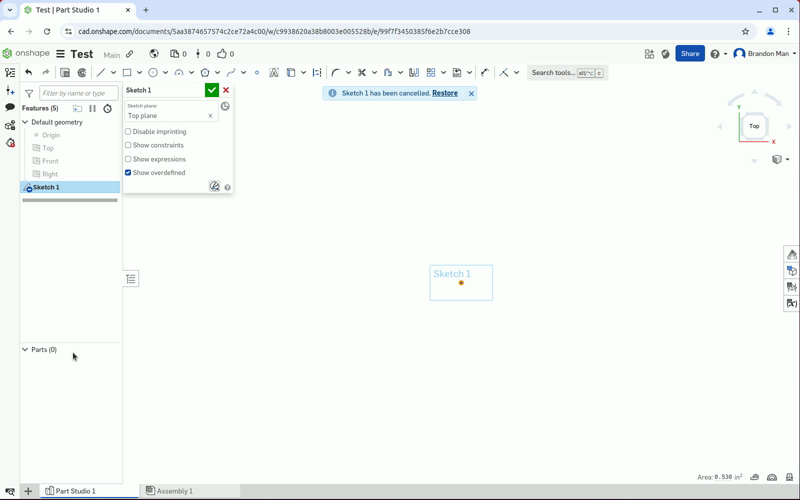
key(shift+e)
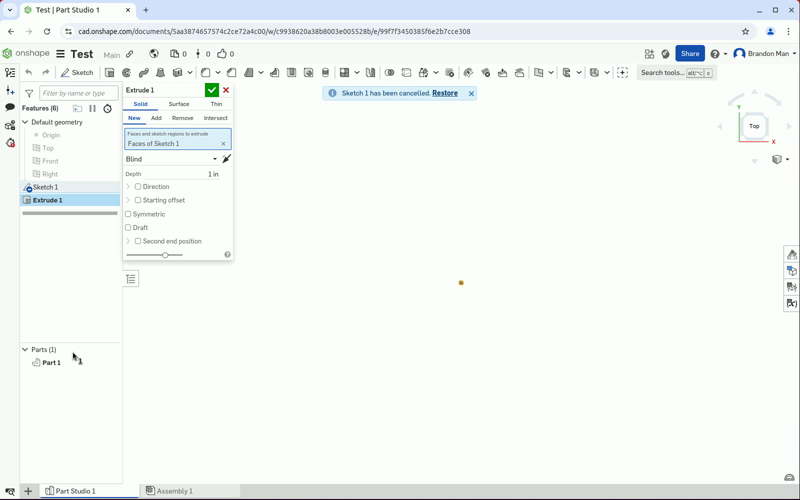
mouse_move(143, 106)
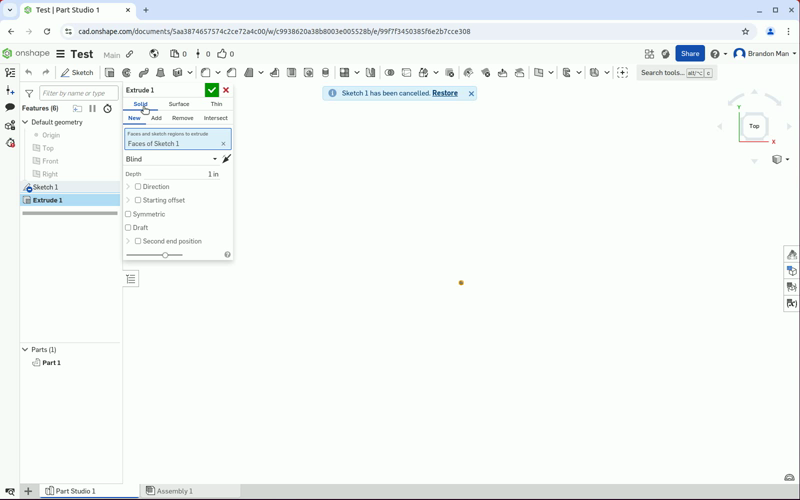
click(143, 106)
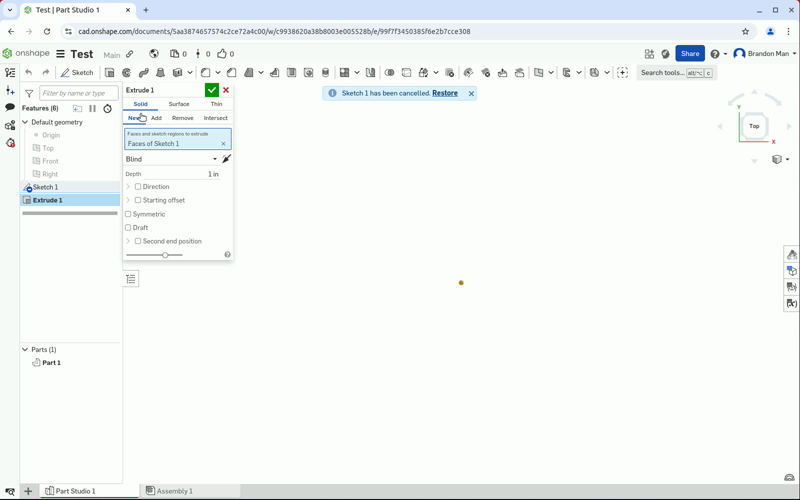
mouse_move(137, 120)
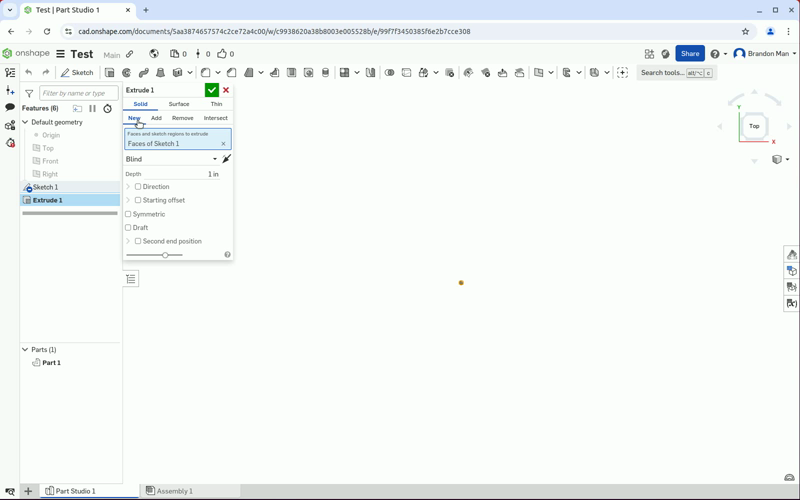
click(137, 120)
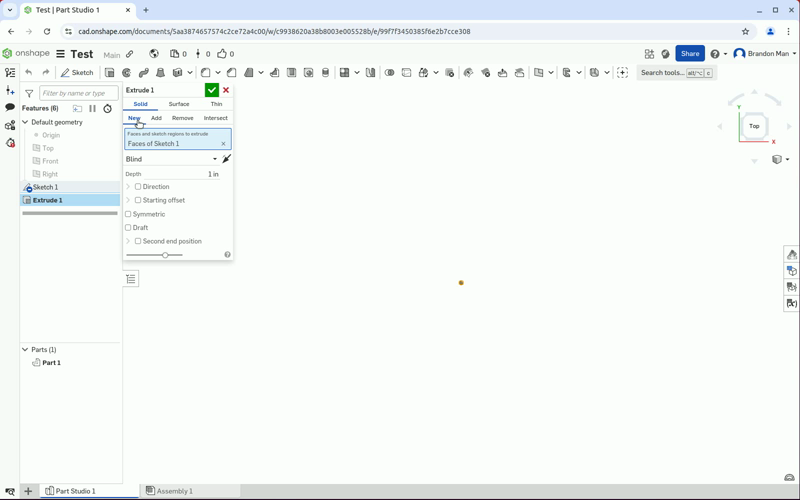
key(tab, 4)
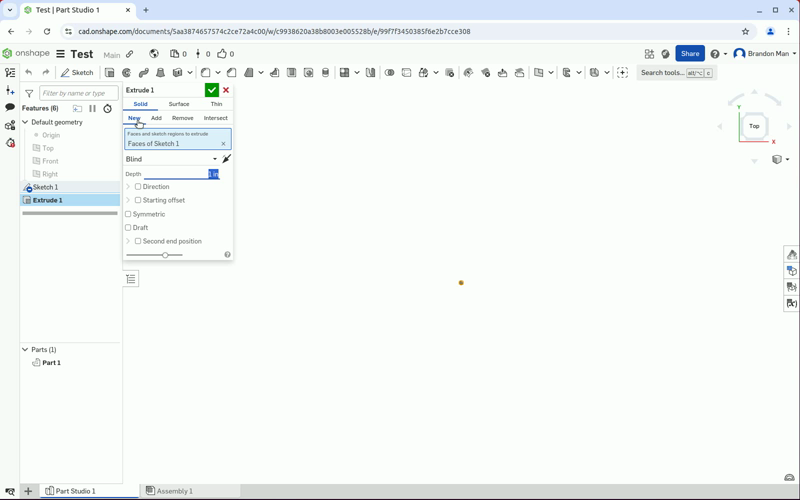
text(8.666)
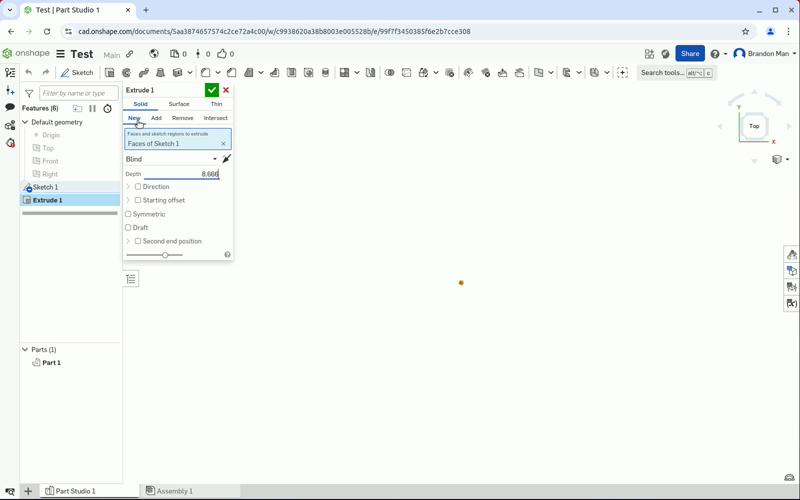
key(enter)
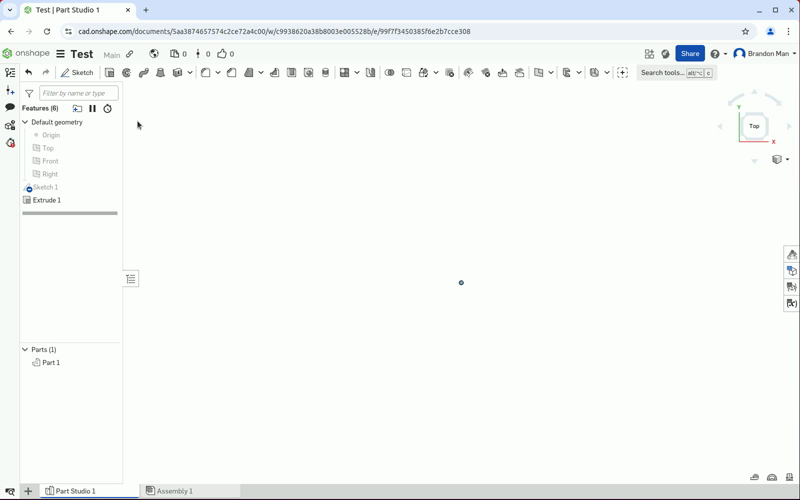
key(shift+h)
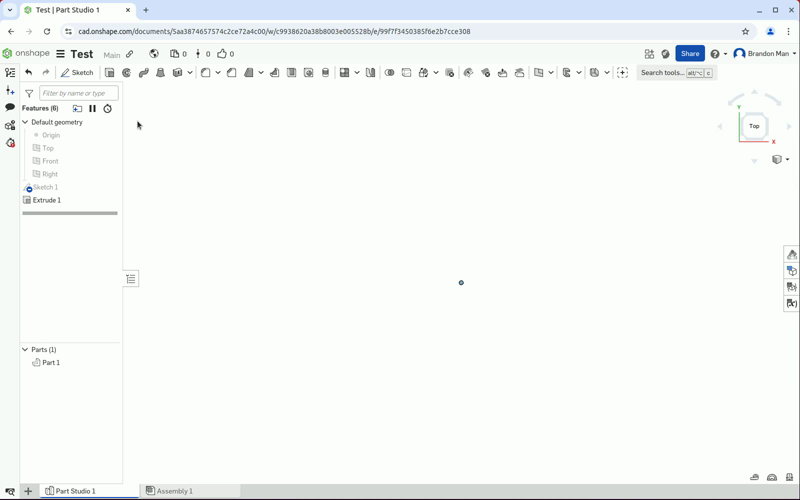
key(shift+h)
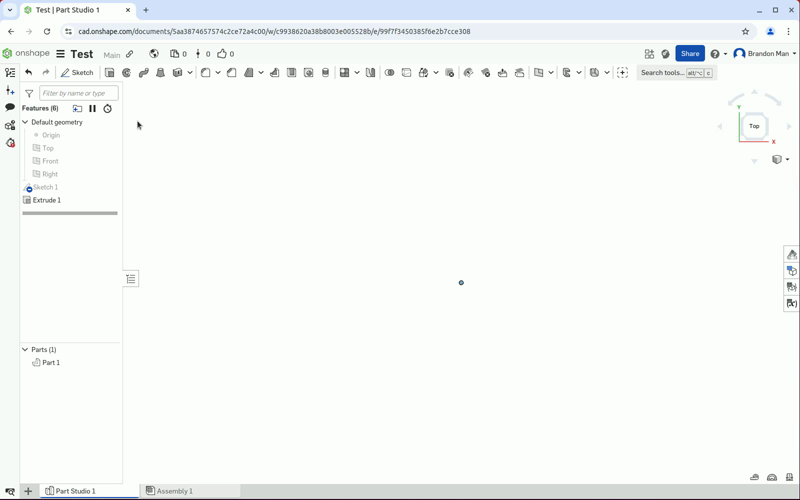
mouse_move(73, 189)
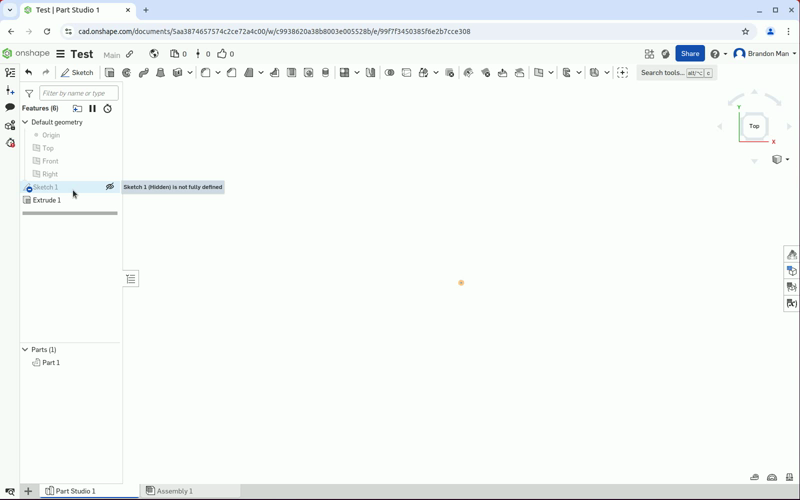
click(73, 189)
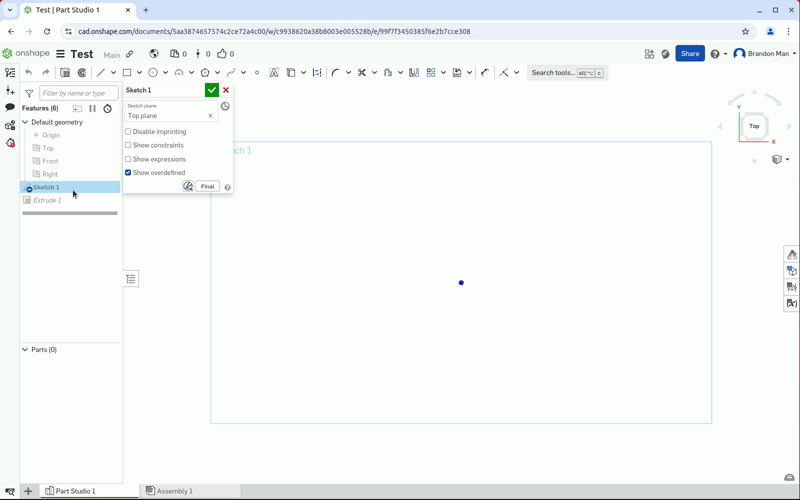
mouse_move(229, 92)
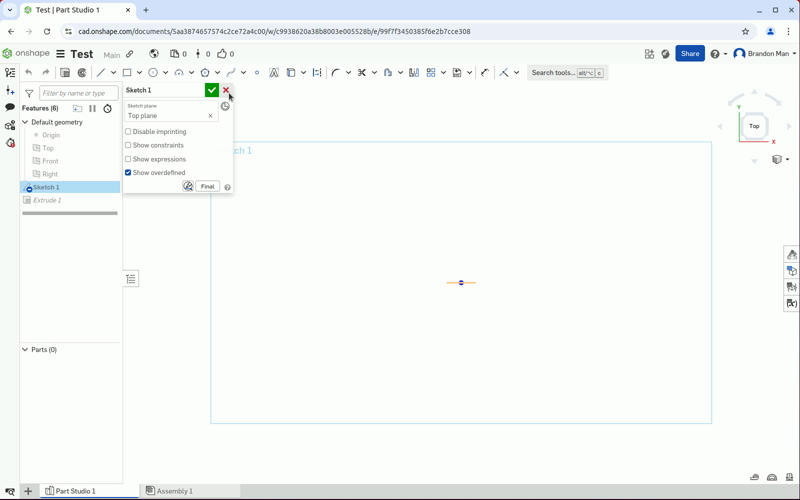
click(229, 92)
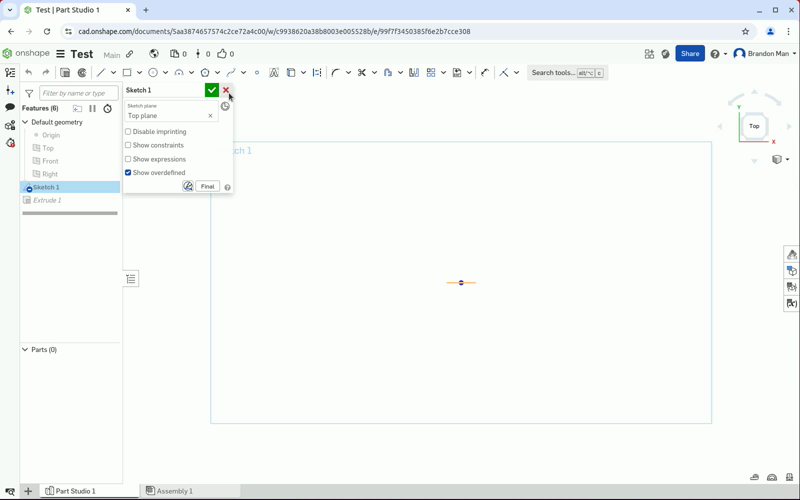
key(shift+s)
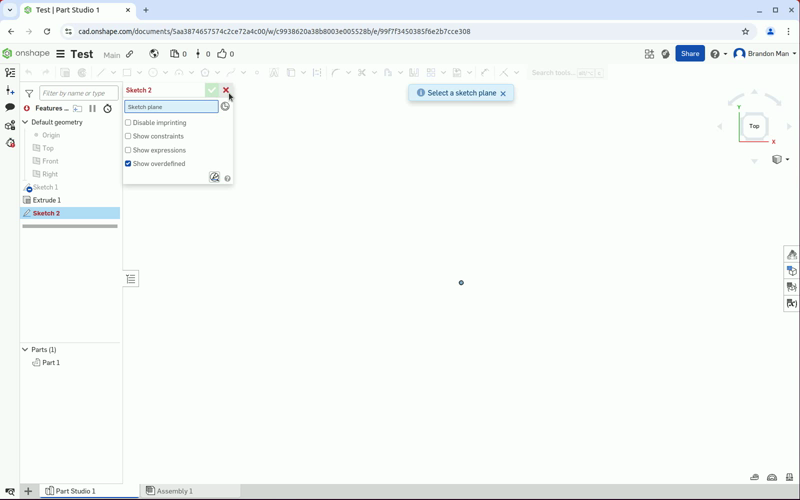
mouse_move(73, 150)
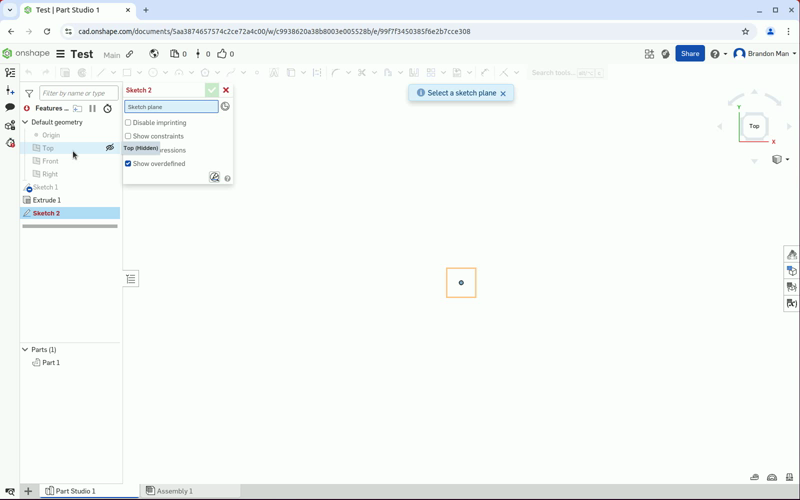
click(73, 150)
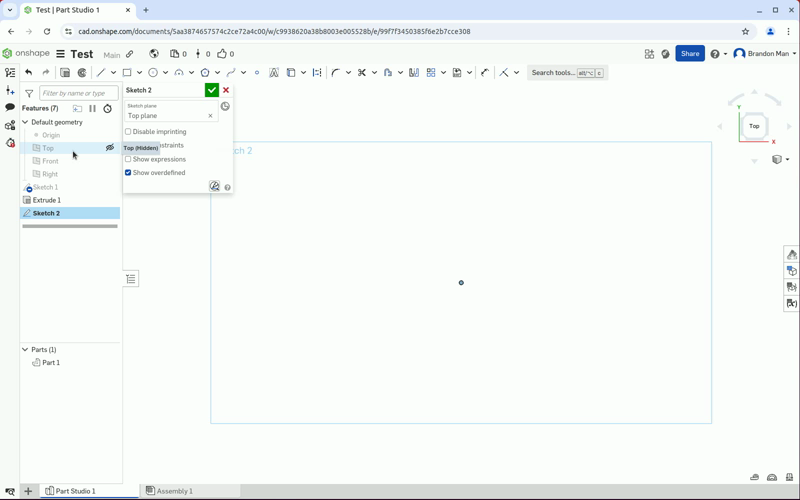
mouse_move(73, 352)
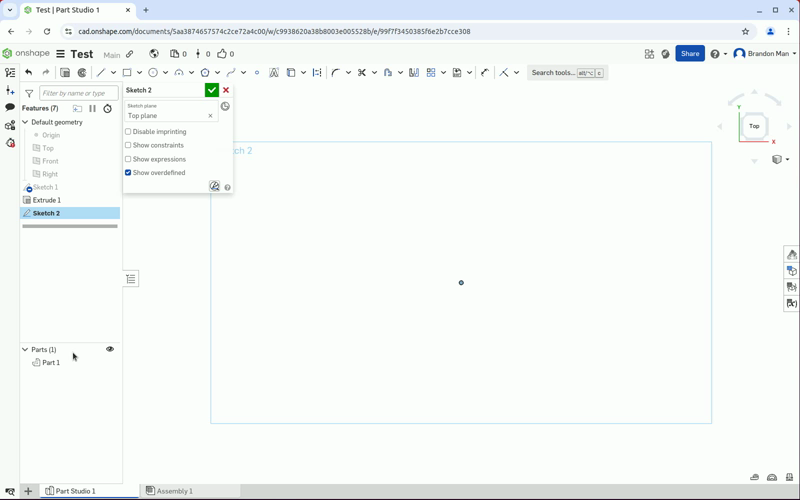
key(y)
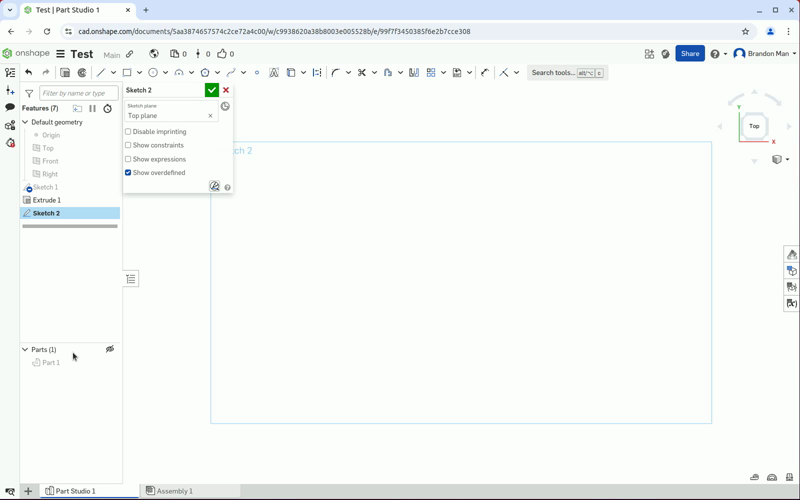
key(c)
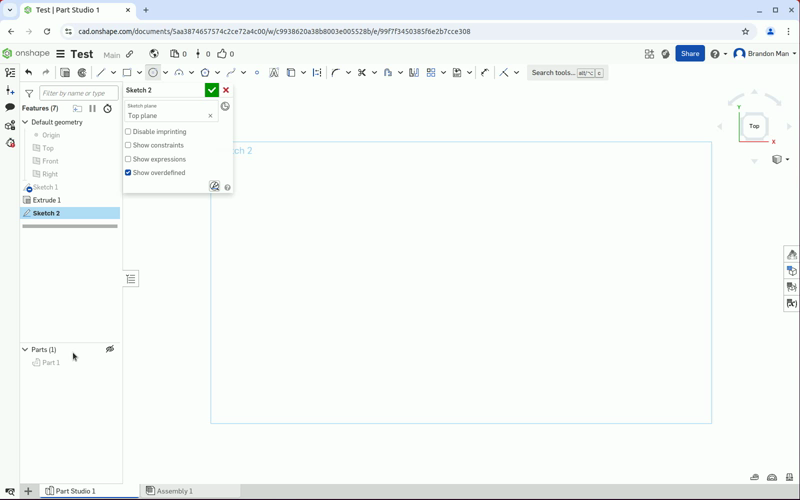
key_down(shift)
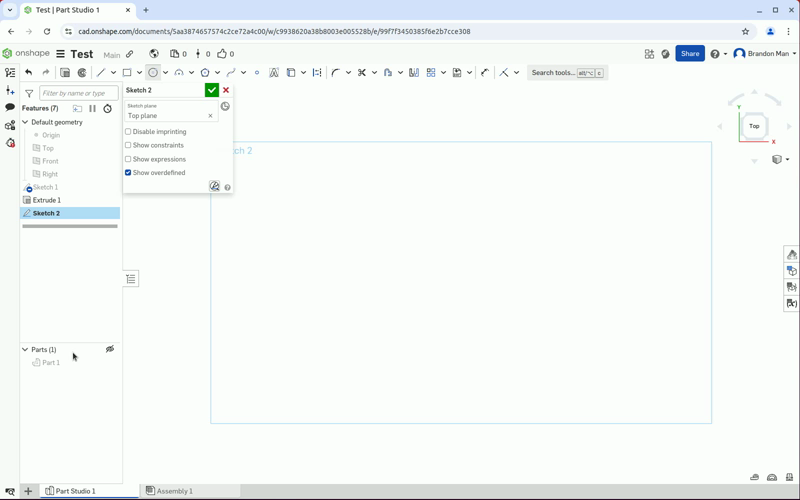
mouse_move(460, 282)
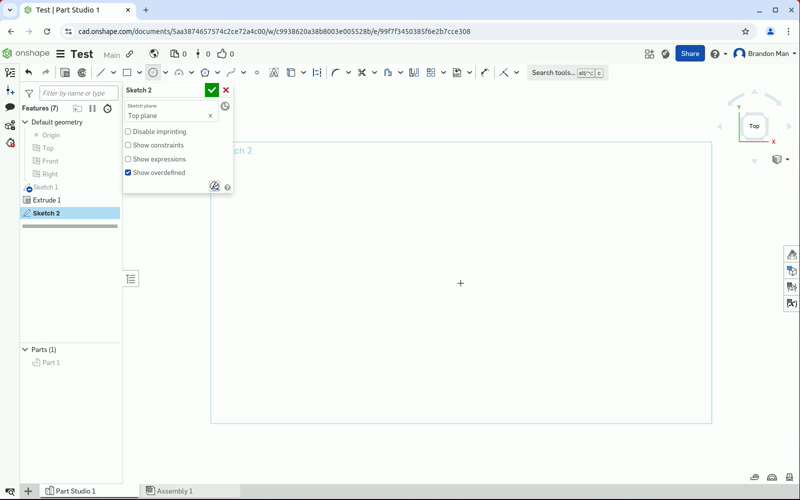
click(460, 282)
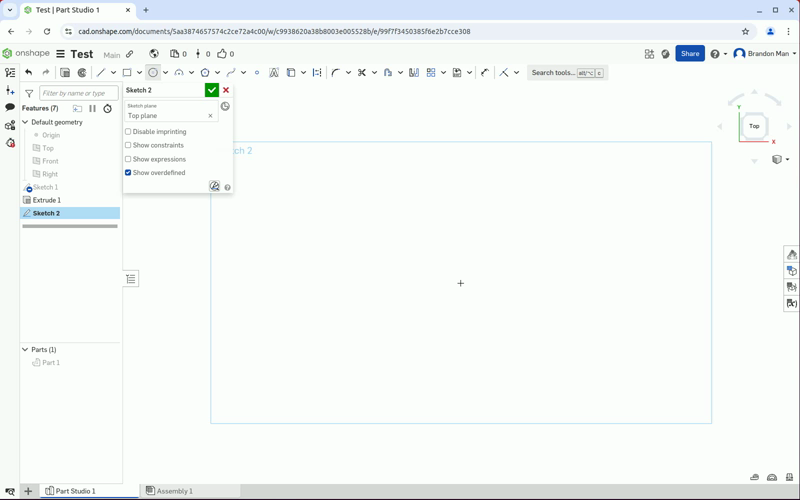
key_up(shift)
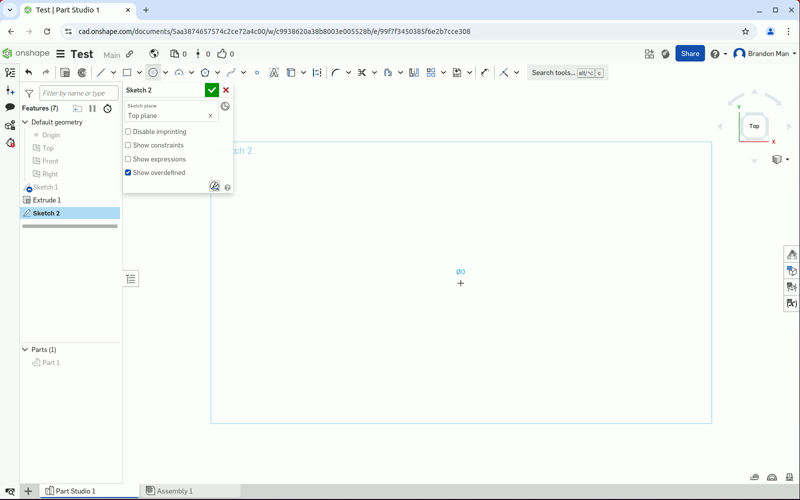
mouse_move(461, 282)
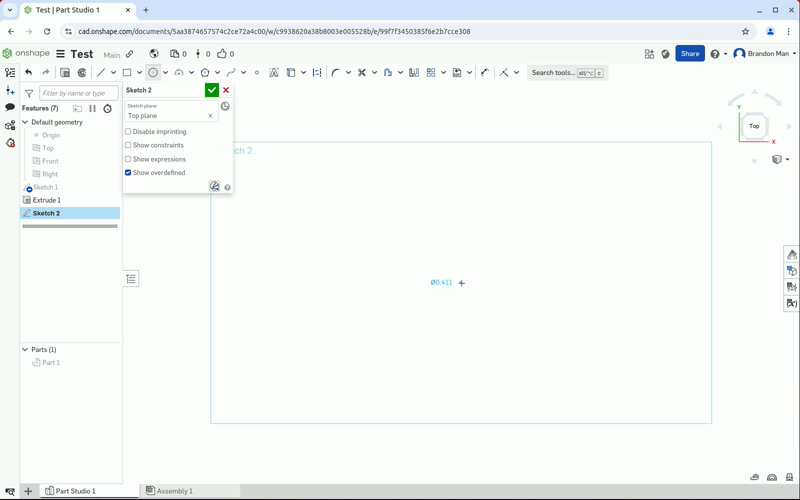
scroll(6)
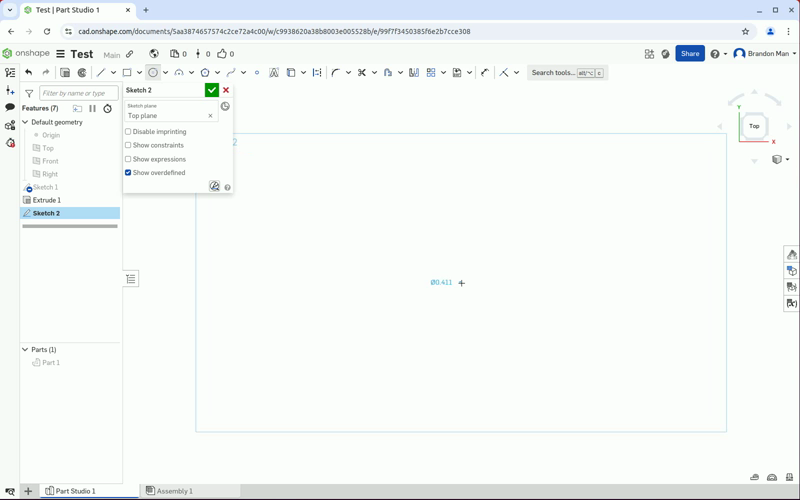
scroll(6)
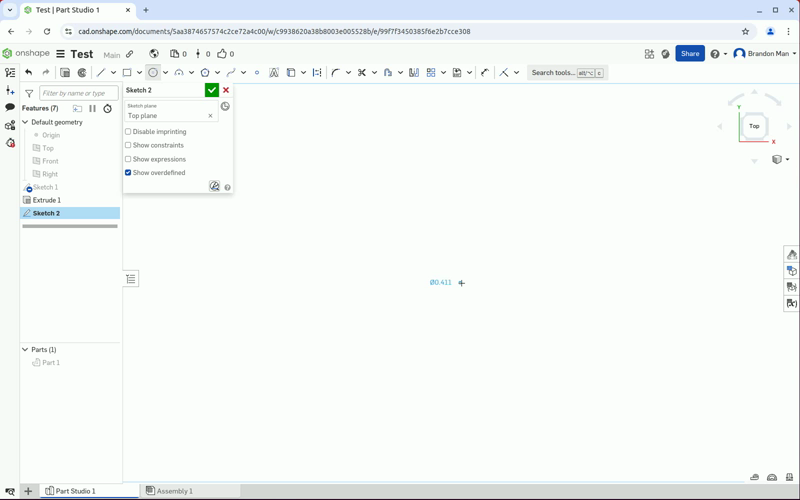
scroll(6)
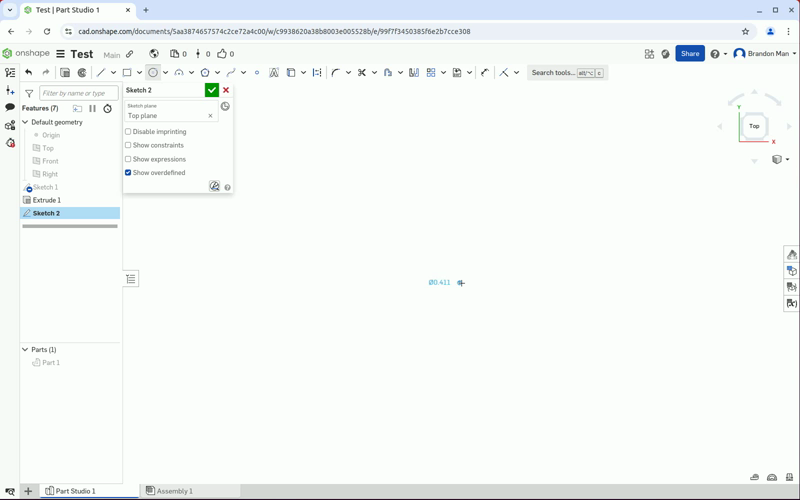
scroll(6)
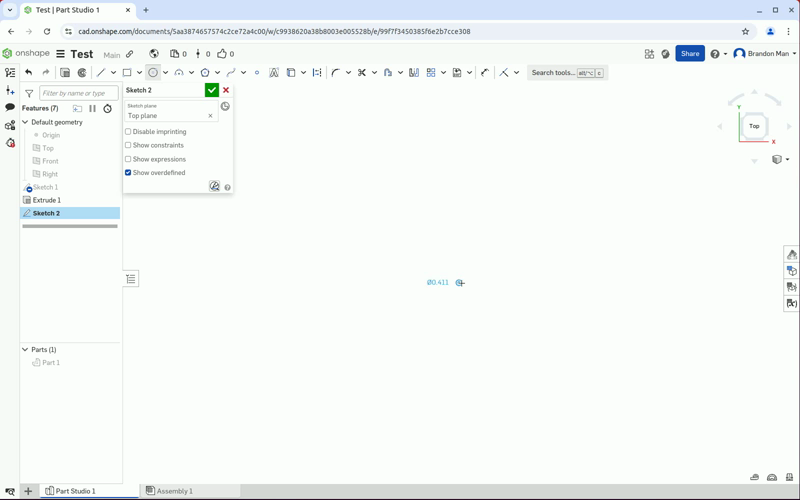
scroll(6)
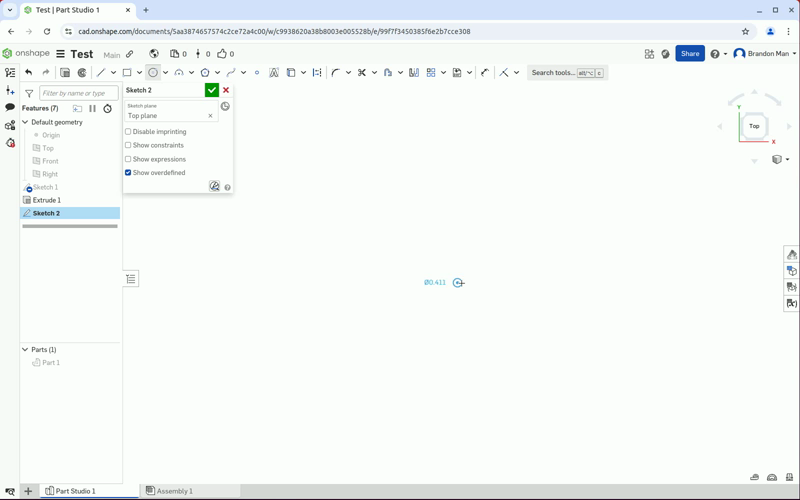
scroll(6)
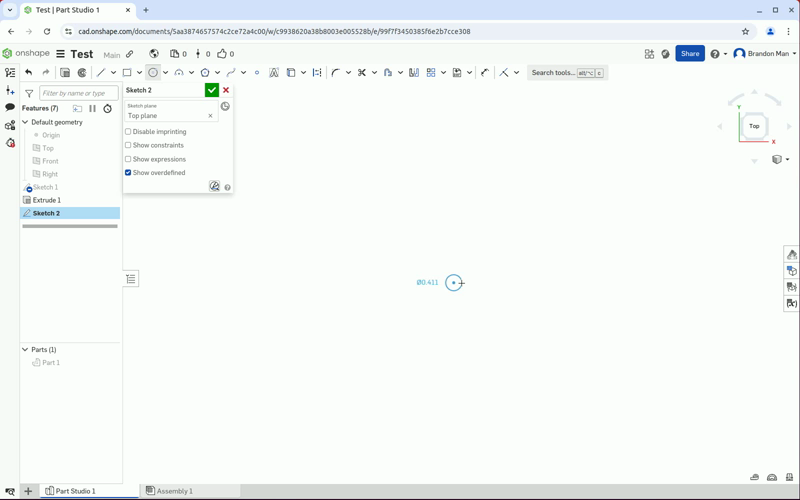
scroll(6)
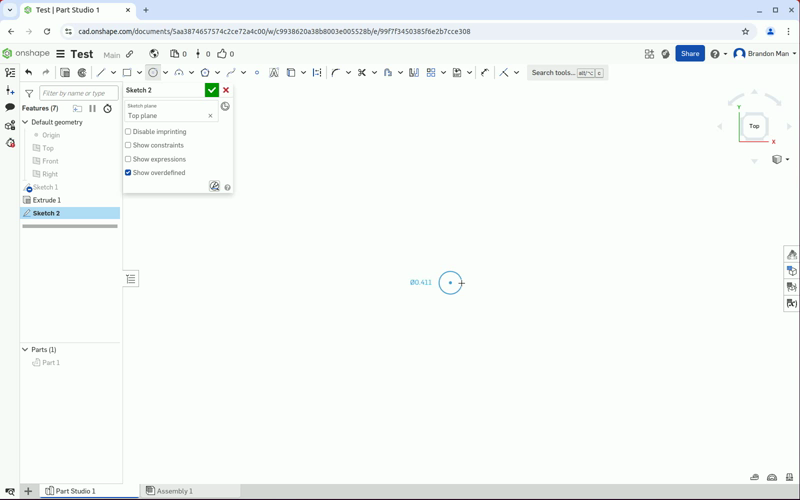
click(461, 282)
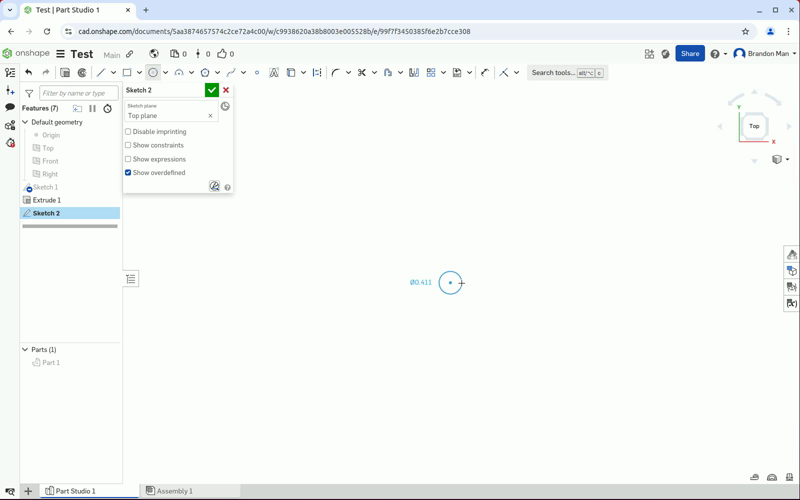
scroll(-6)
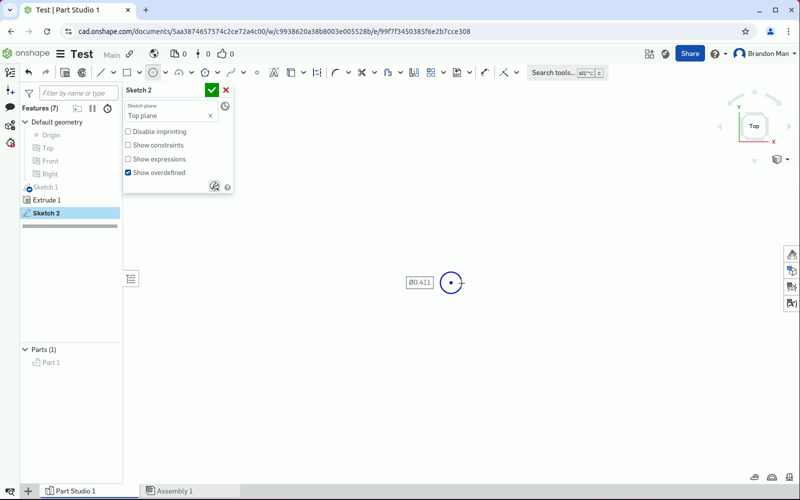
scroll(-6)
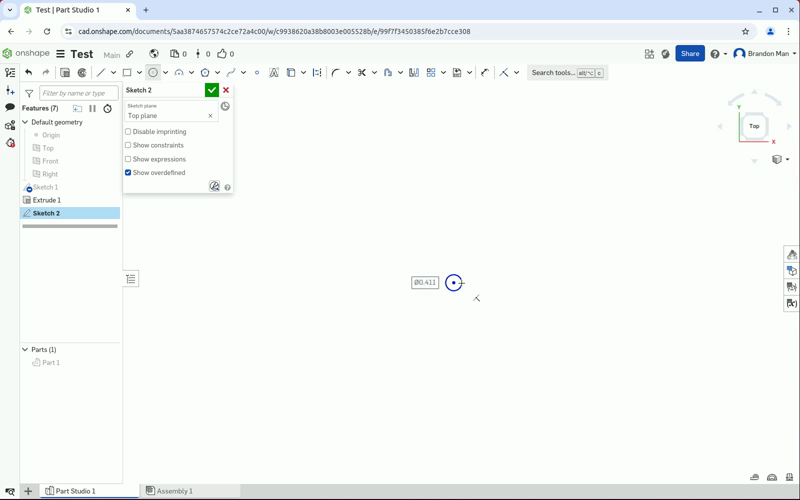
scroll(-6)
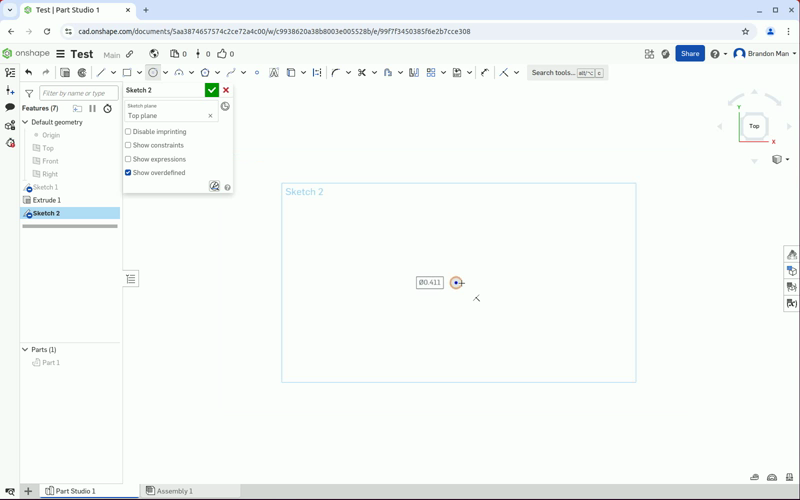
scroll(-6)
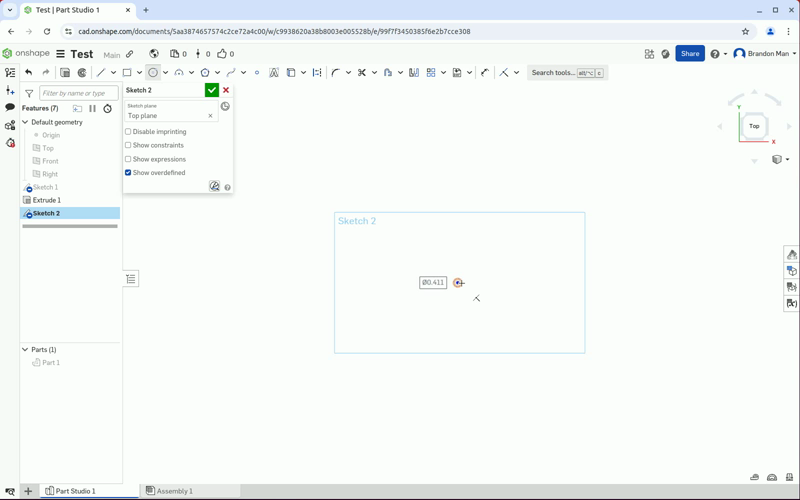
scroll(-6)
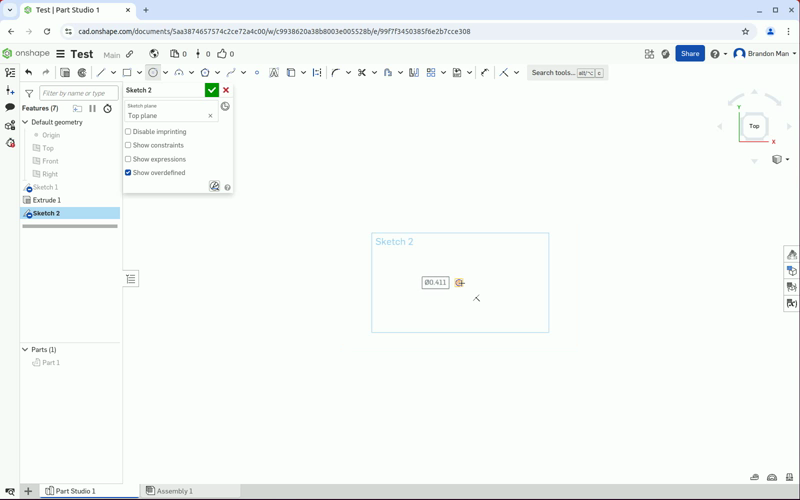
scroll(-6)
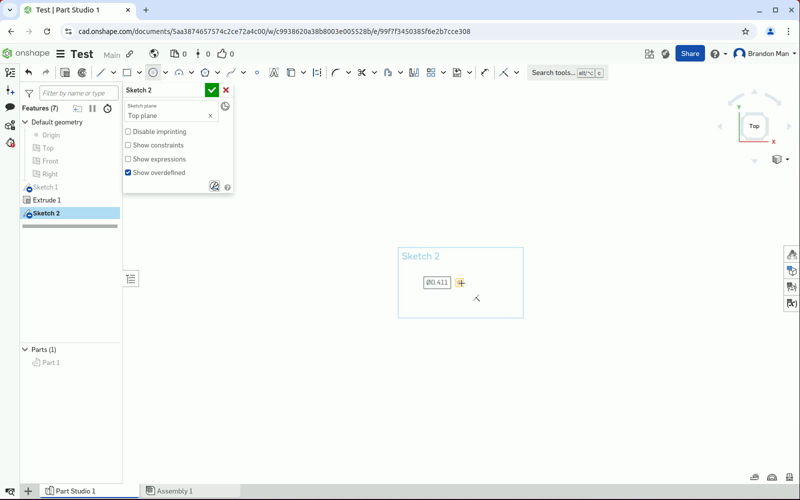
scroll(-6)
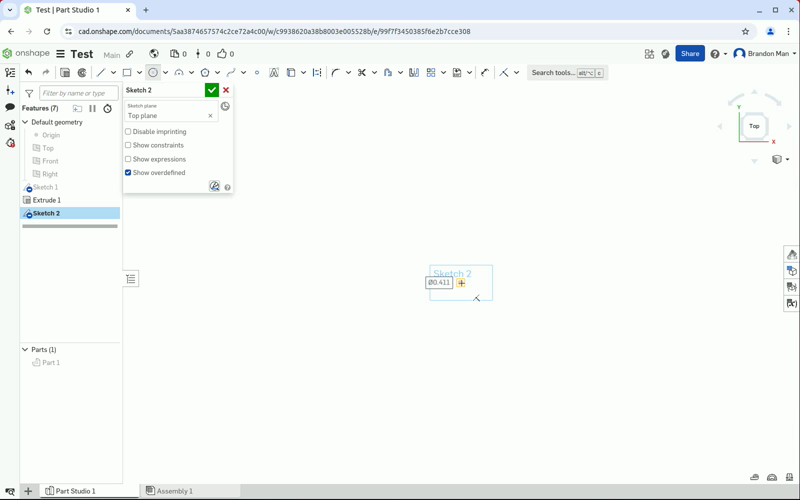
key(esc)
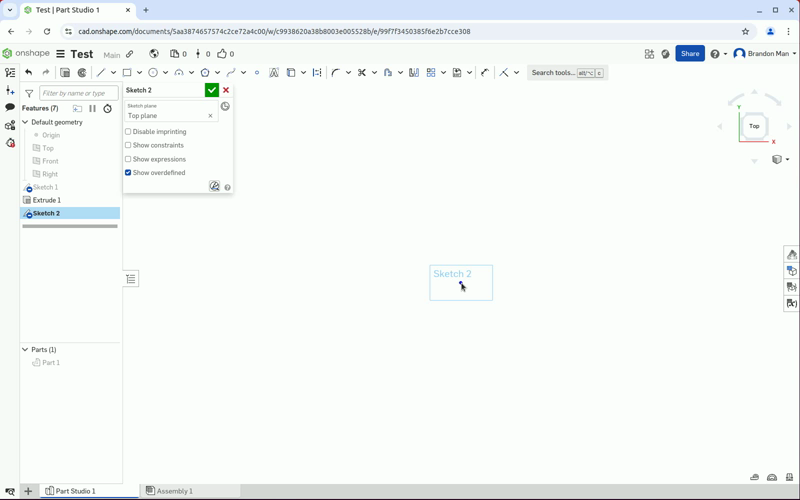
mouse_move(461, 283)
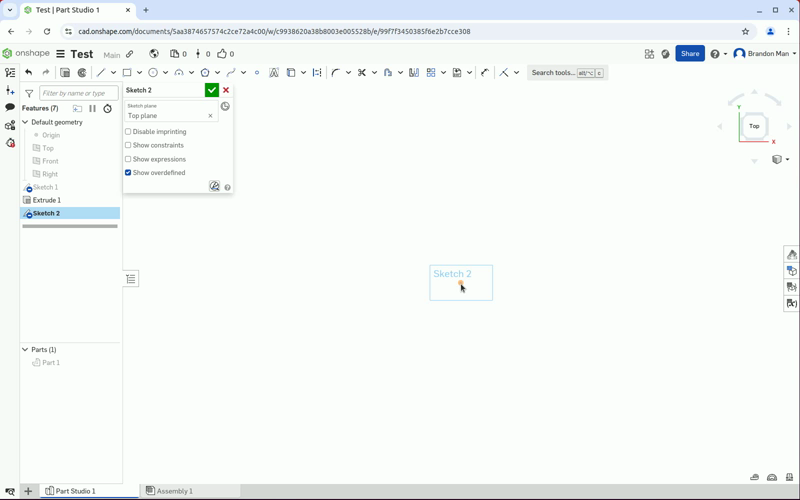
scroll(6)
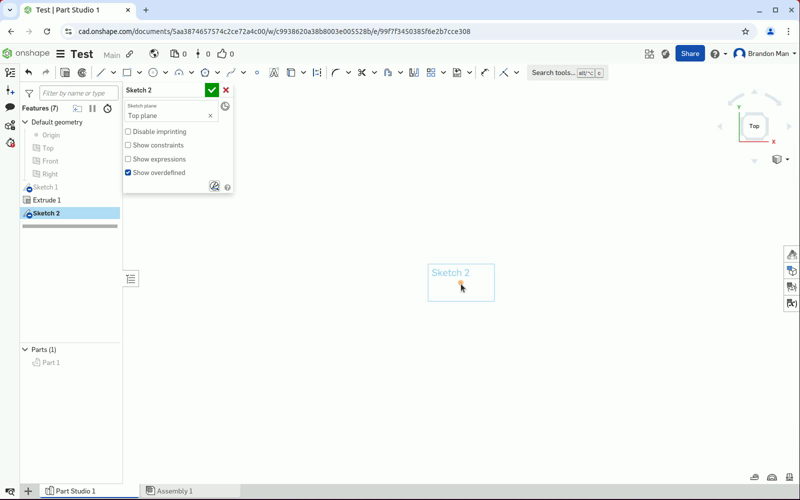
scroll(6)
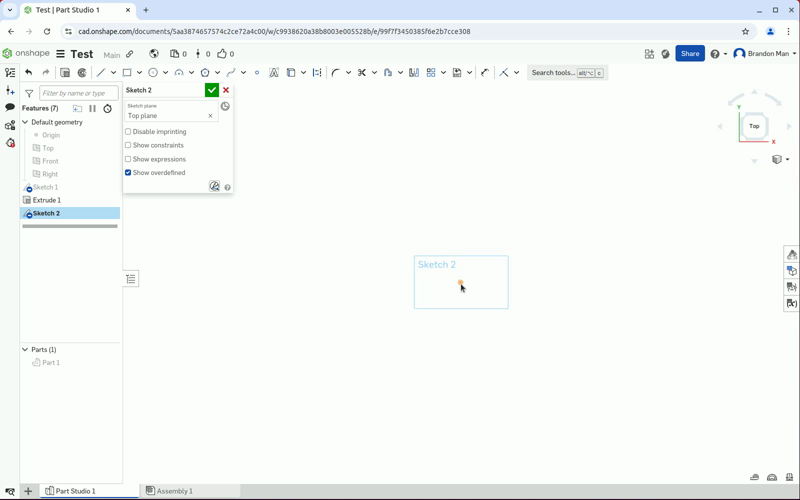
scroll(6)
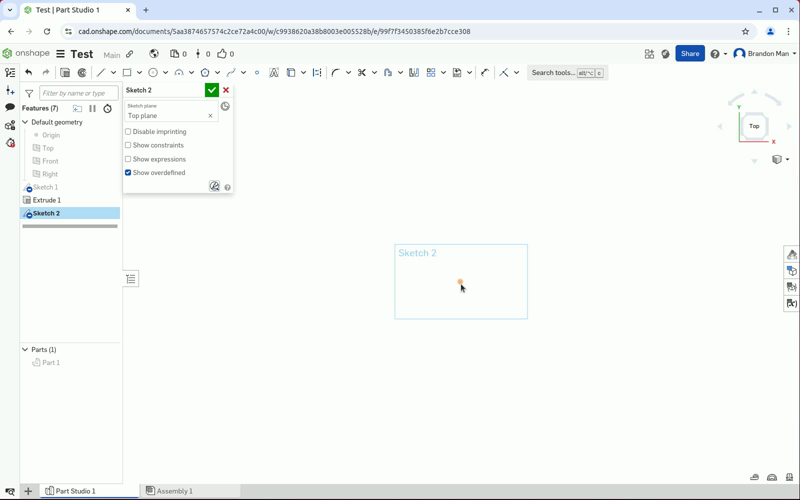
scroll(6)
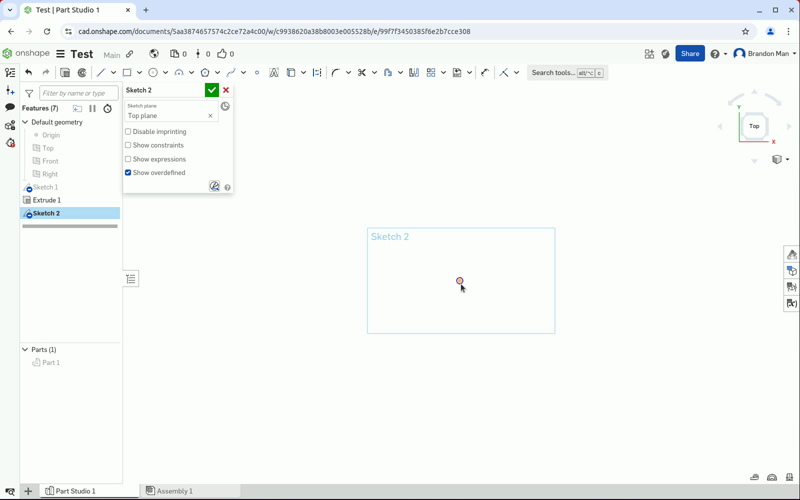
scroll(6)
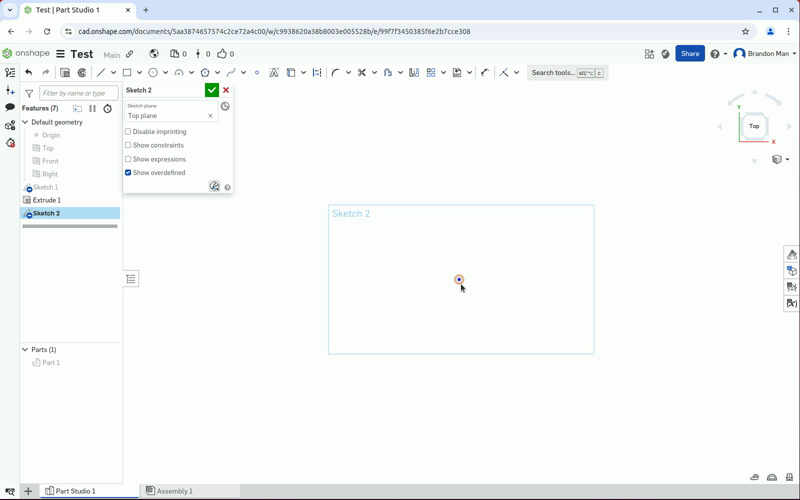
scroll(6)
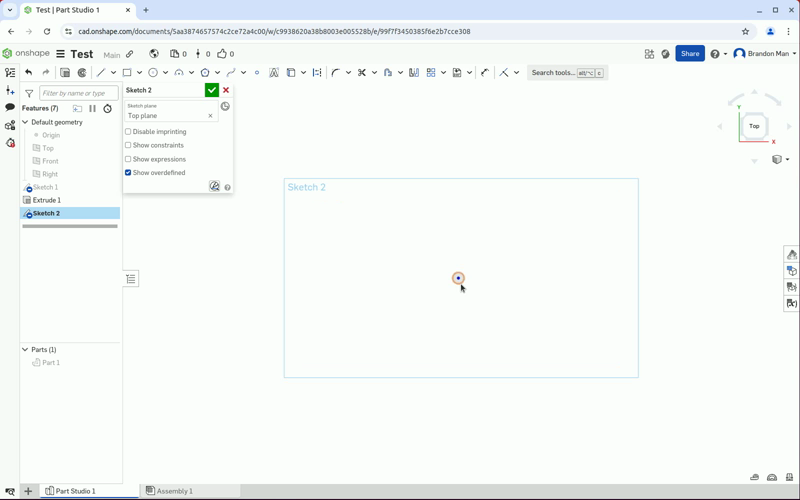
scroll(6)
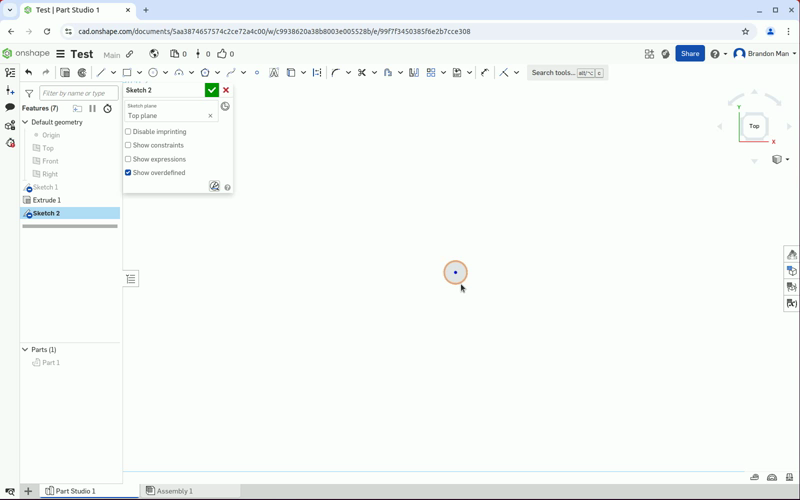
click(461, 283)
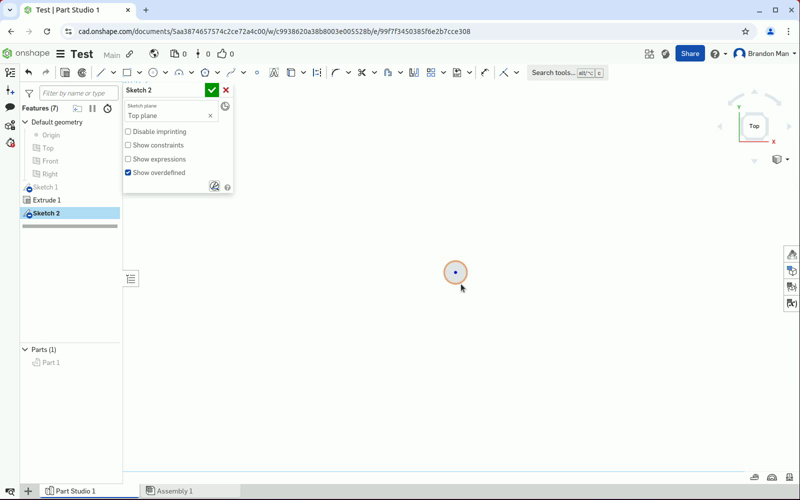
scroll(-6)
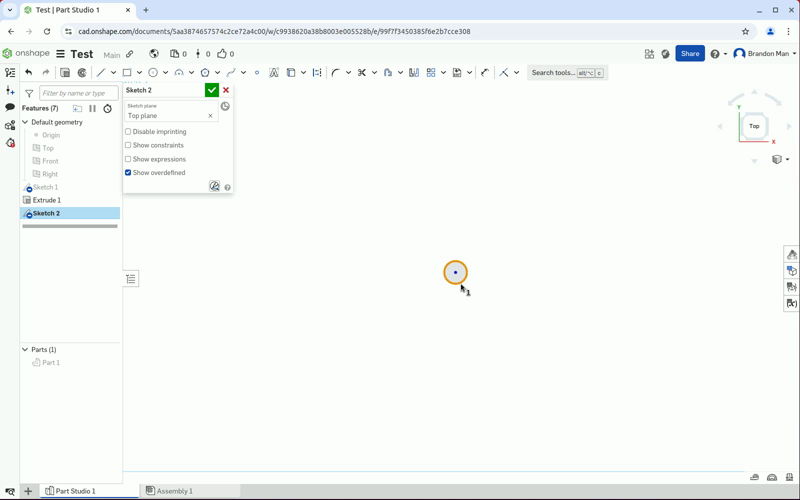
scroll(-6)
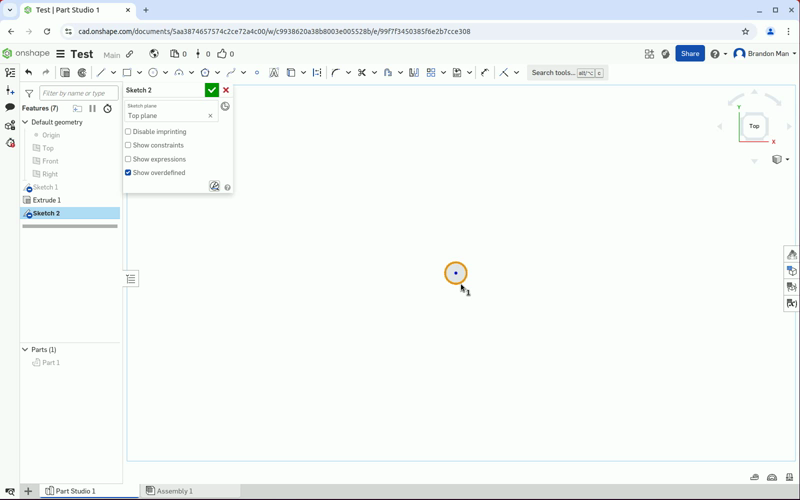
scroll(-6)
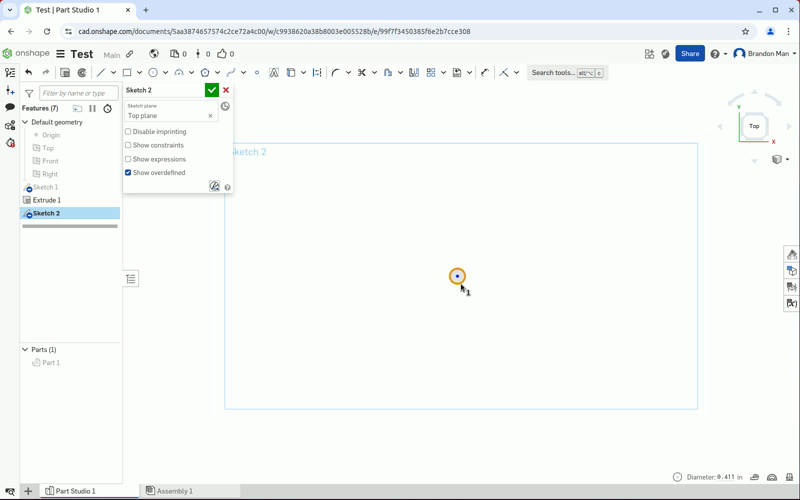
scroll(-6)
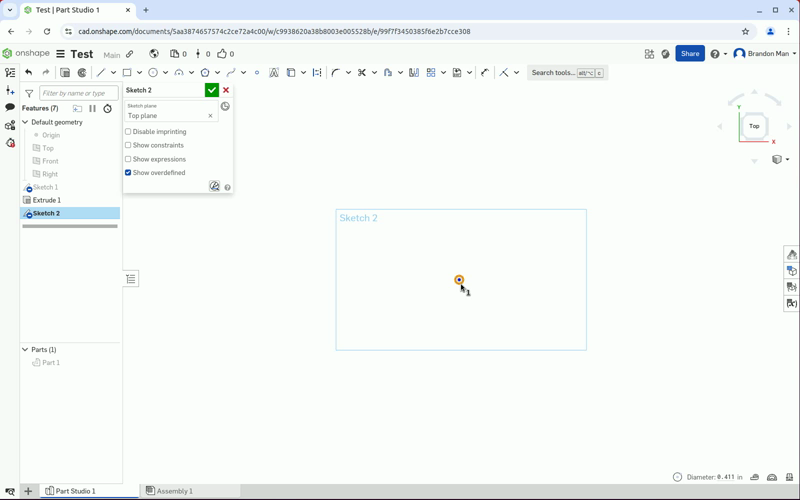
scroll(-6)
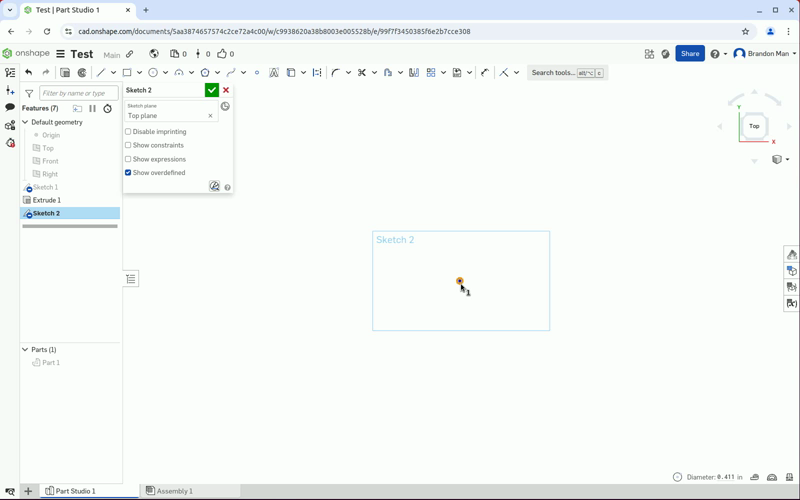
scroll(-6)
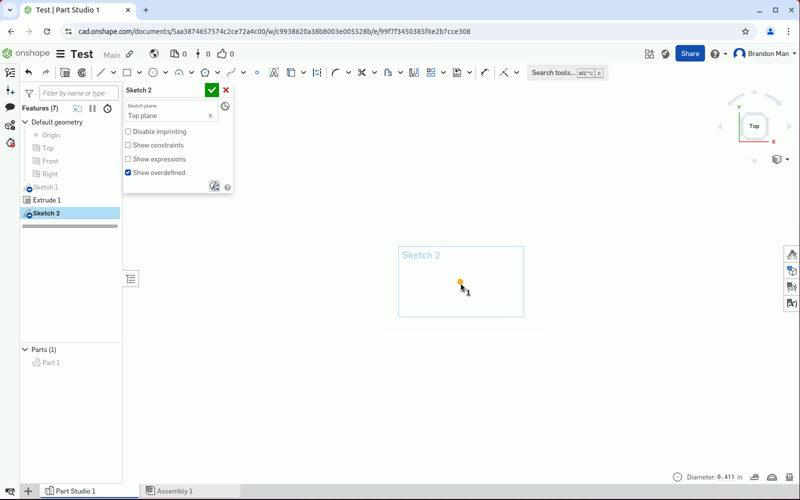
scroll(-6)
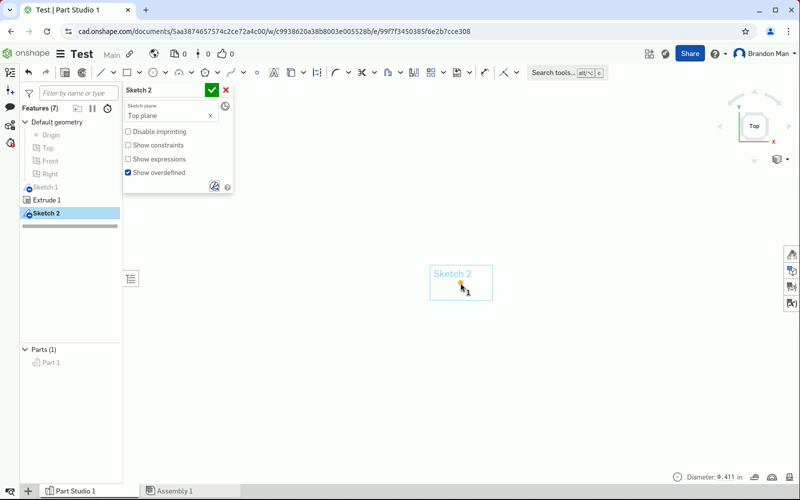
mouse_move(73, 352)
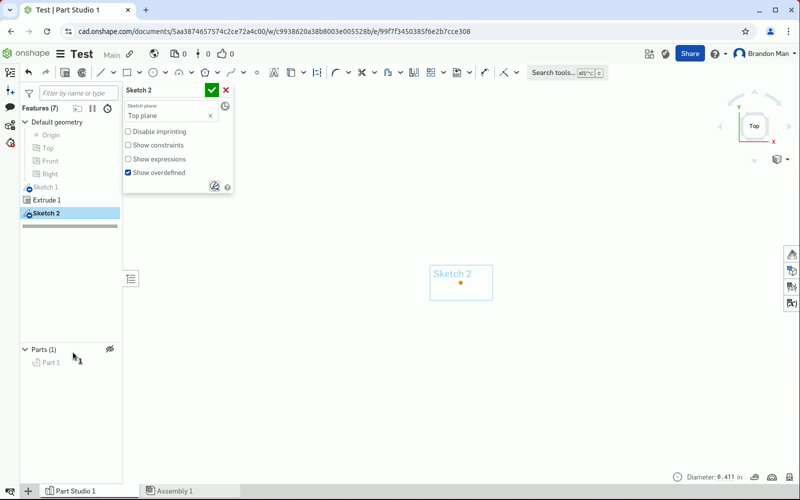
key(shift+y)
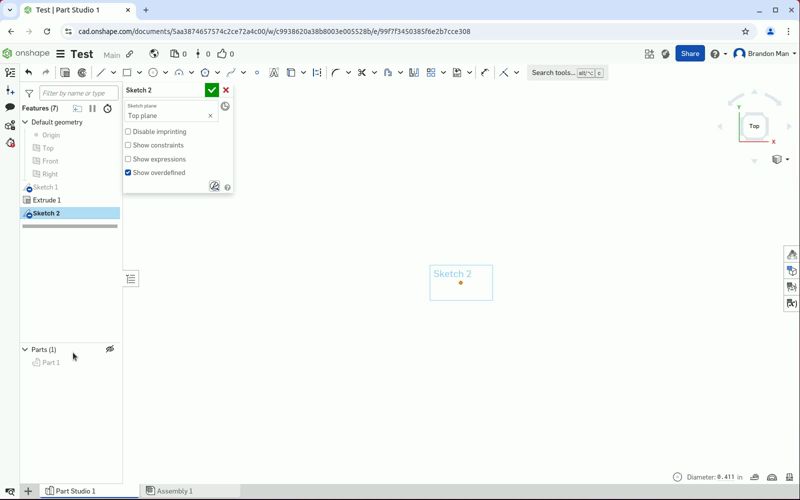
key(shift+e)
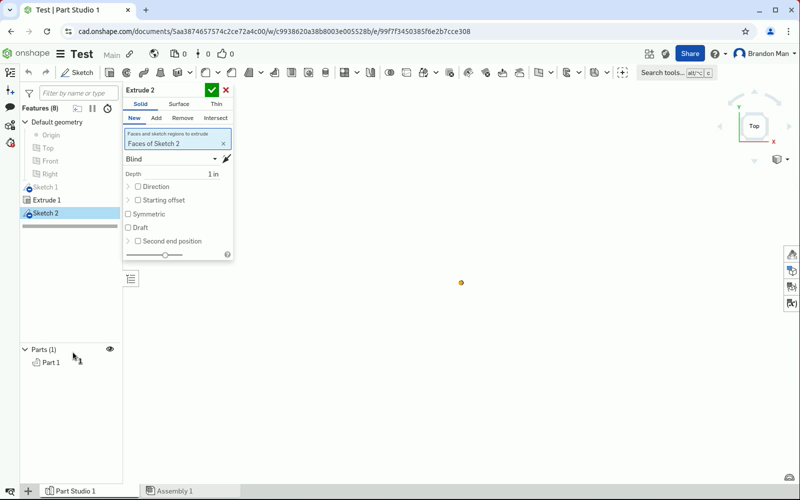
mouse_move(143, 106)
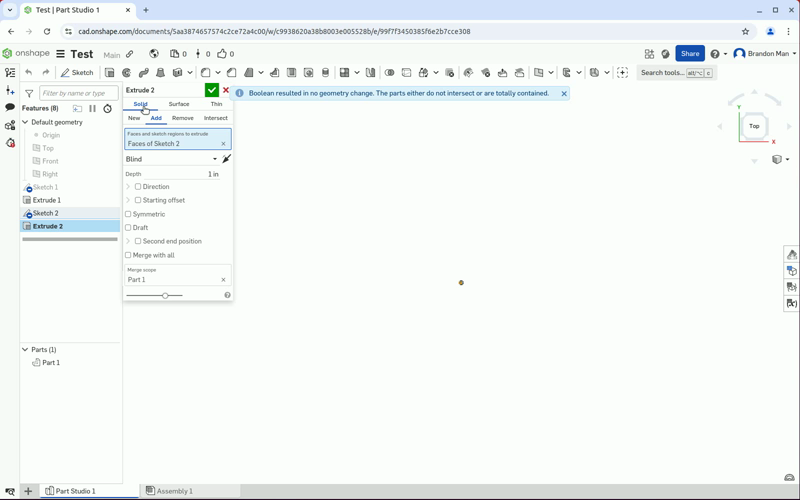
click(143, 106)
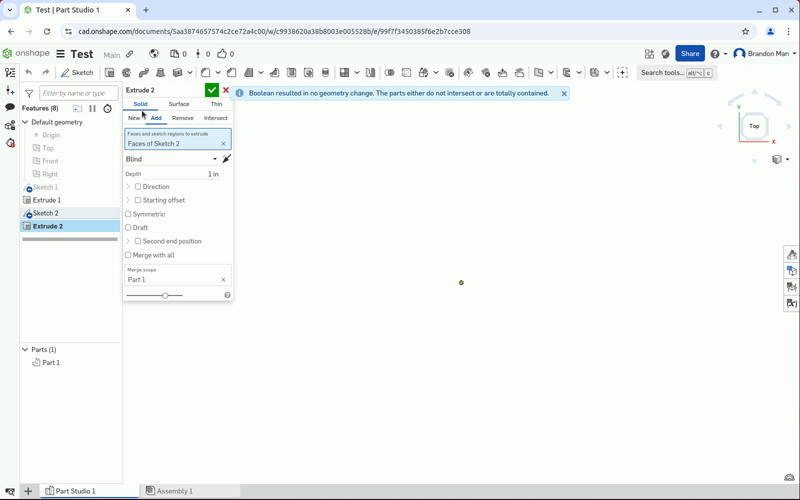
mouse_move(137, 120)
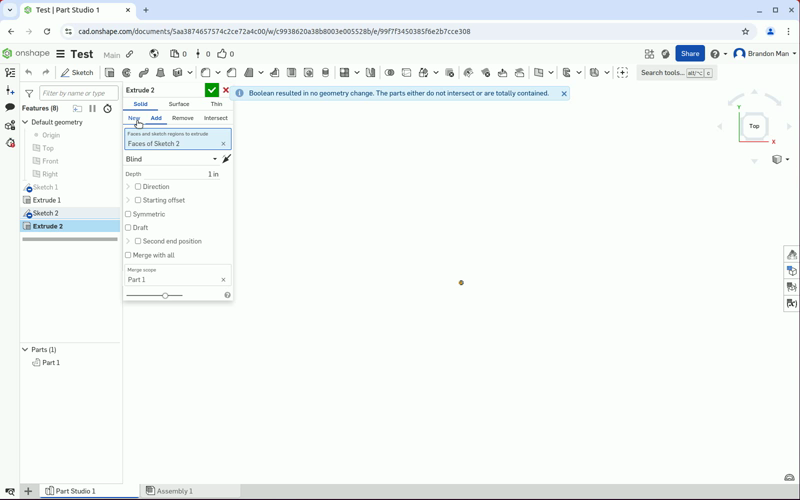
click(137, 120)
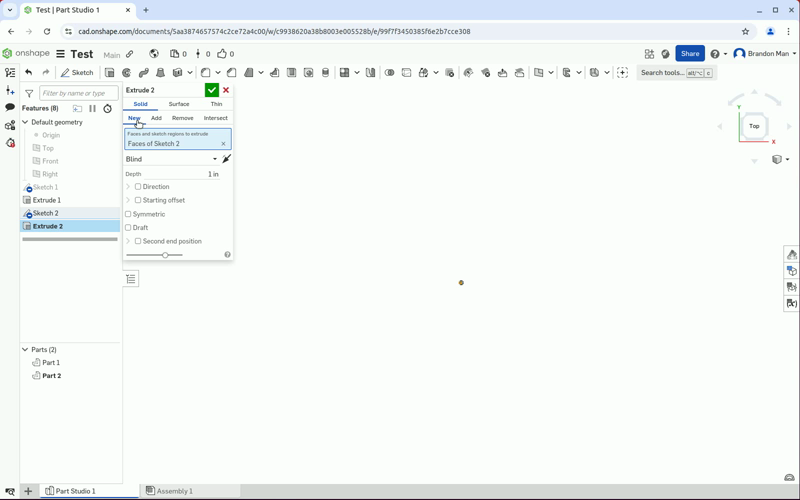
key(tab, 4)
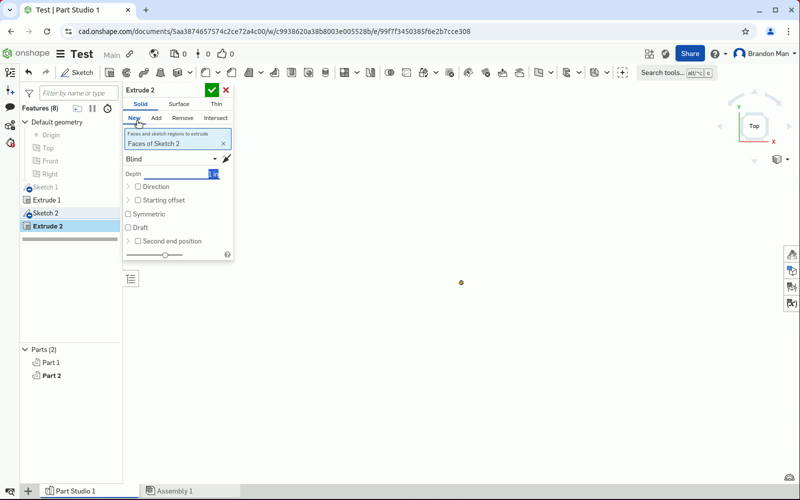
text(17.572)
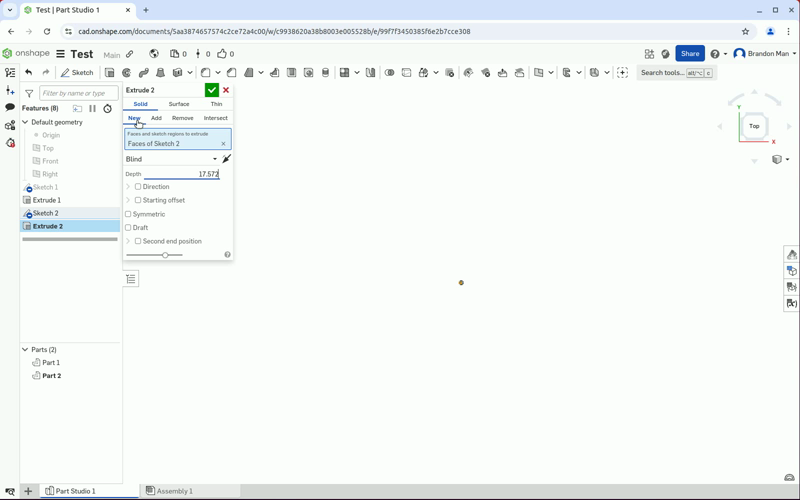
key(enter)
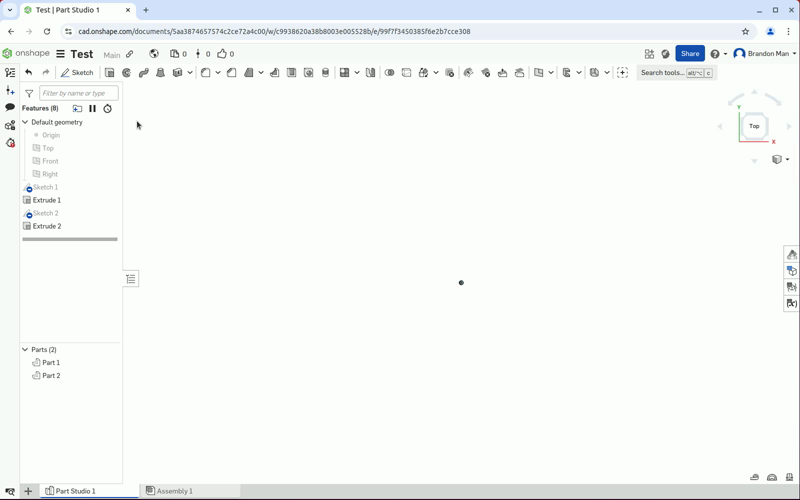
key(shift+h)
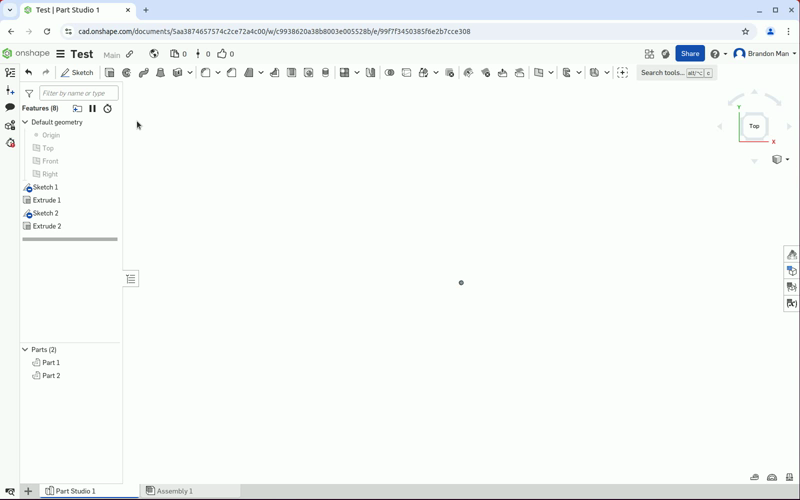
key(shift+h)
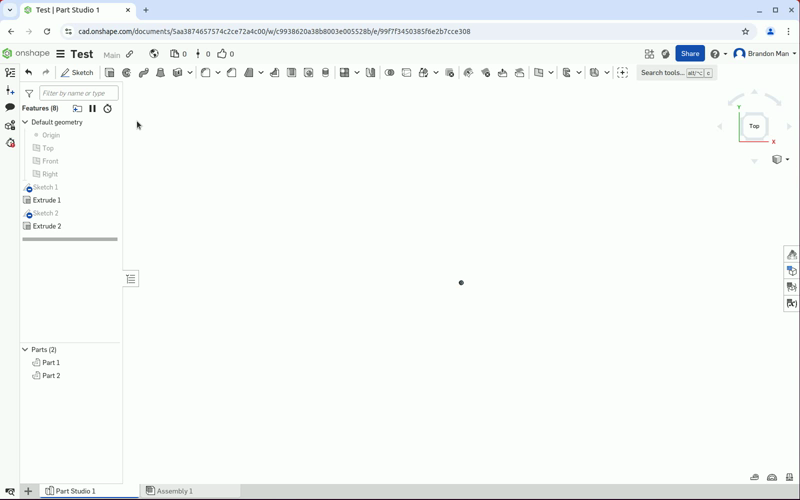
mouse_move(73, 189)
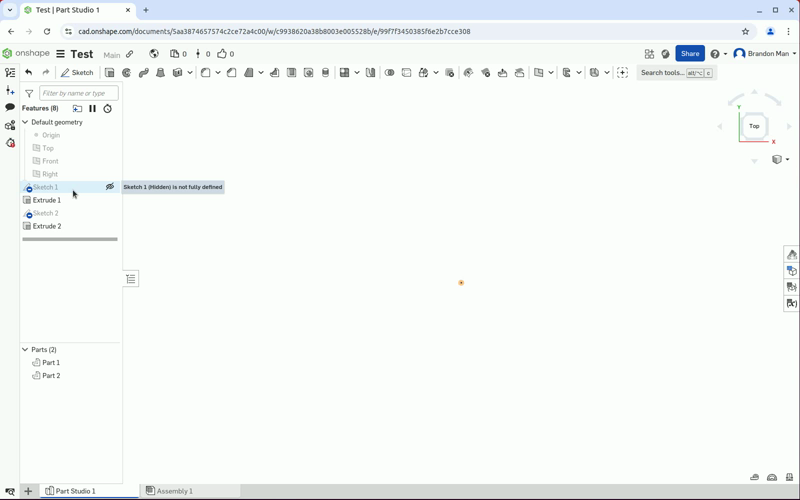
click(73, 189)
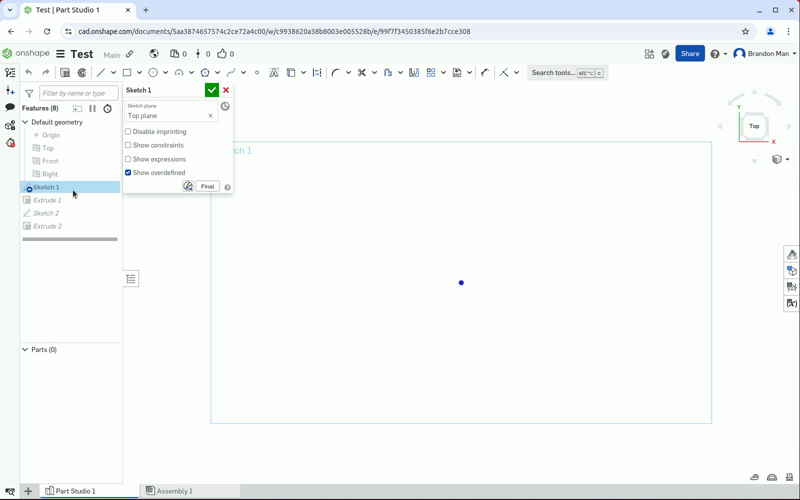
mouse_move(229, 92)
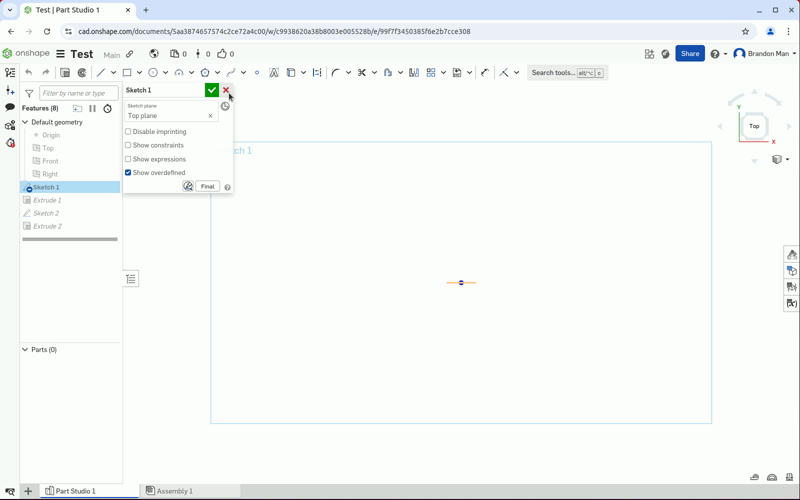
click(229, 92)
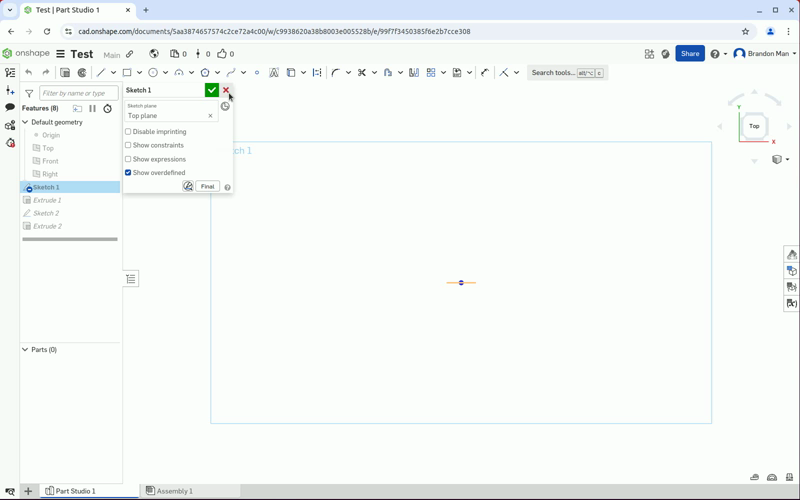
key(shift+s)
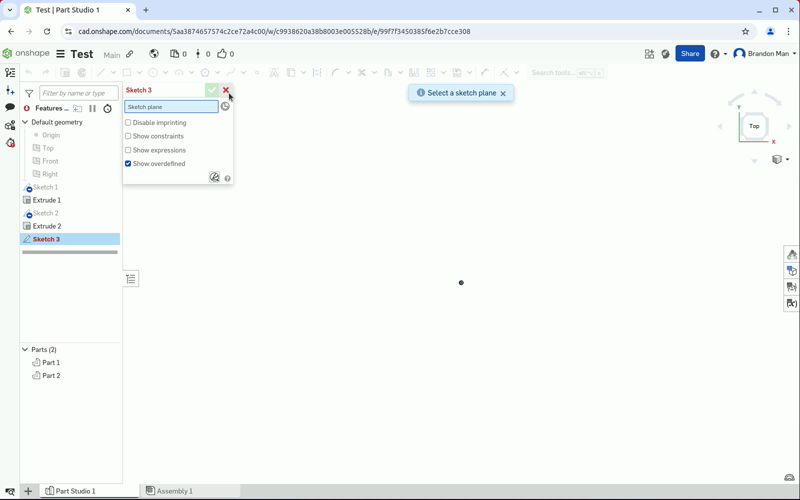
mouse_move(73, 150)
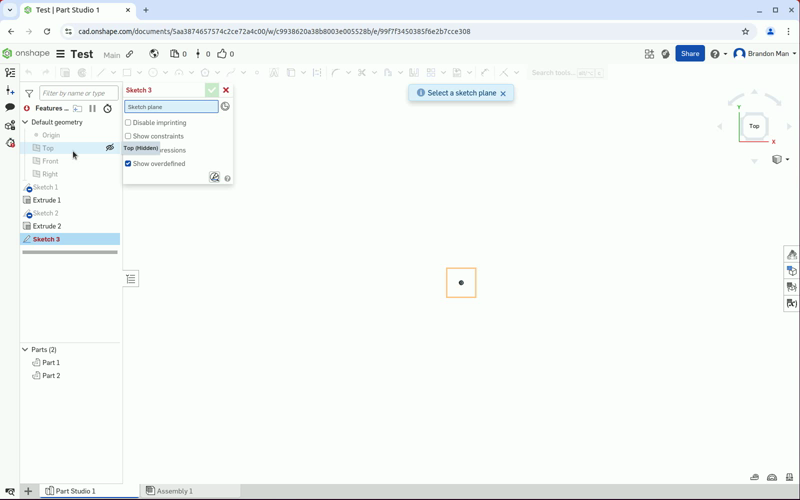
click(73, 150)
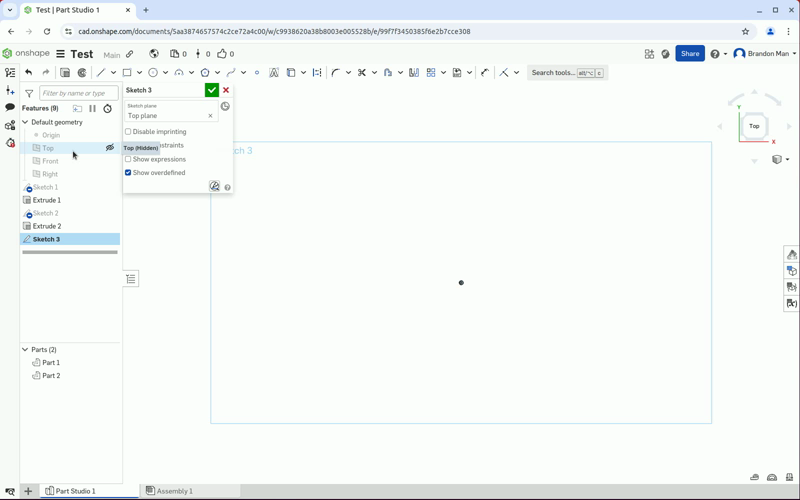
mouse_move(73, 352)
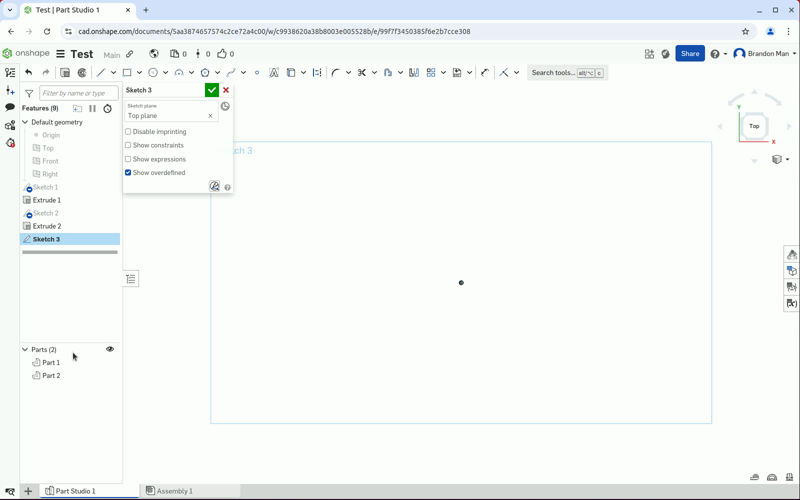
key(y)
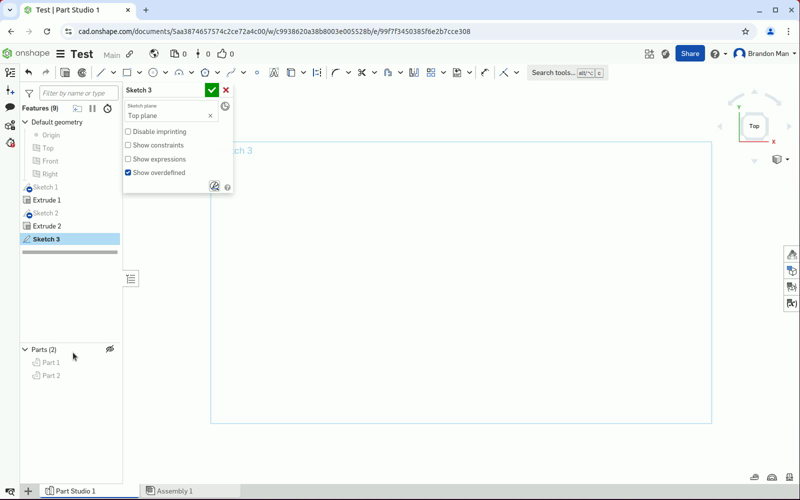
key(c)
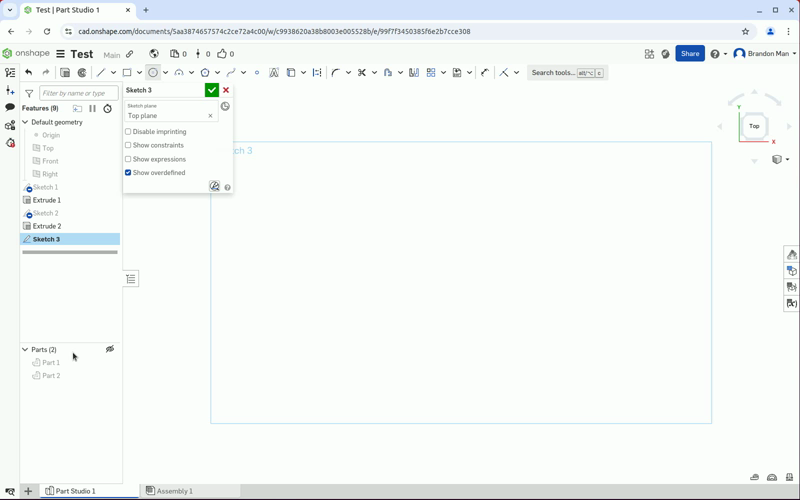
key_down(shift)
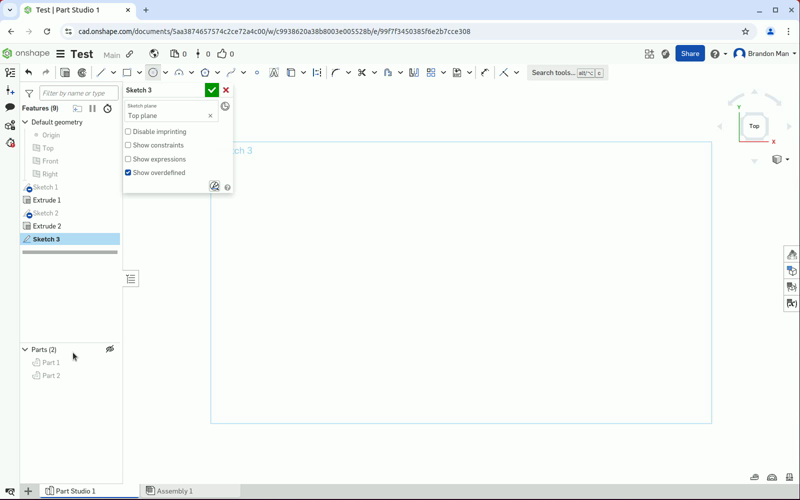
mouse_move(461, 282)
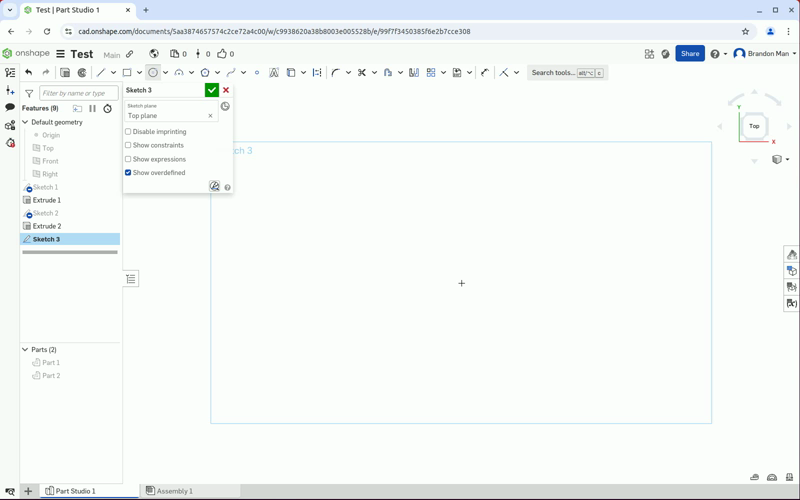
click(461, 282)
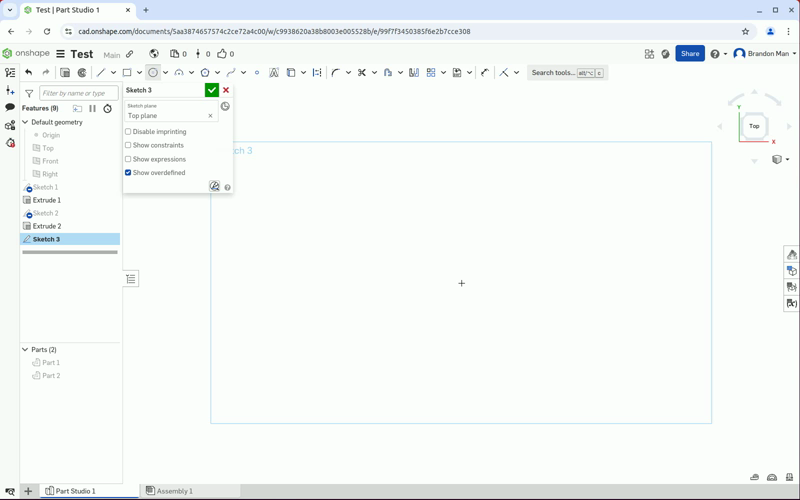
key_up(shift)
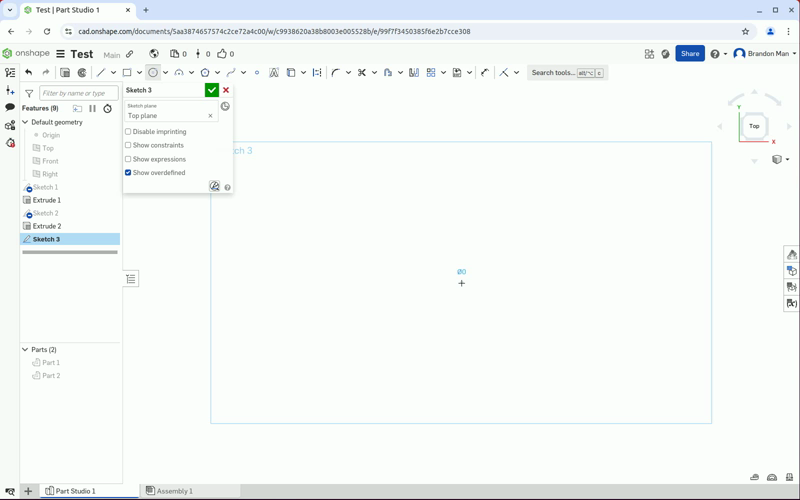
mouse_move(463, 282)
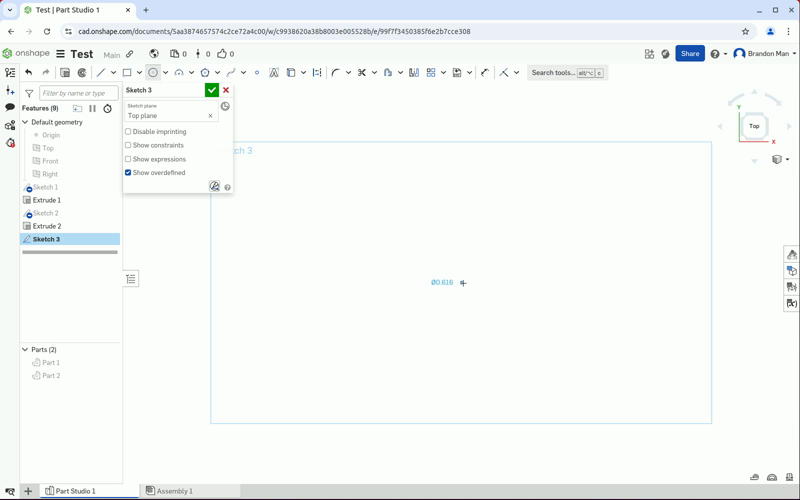
scroll(6)
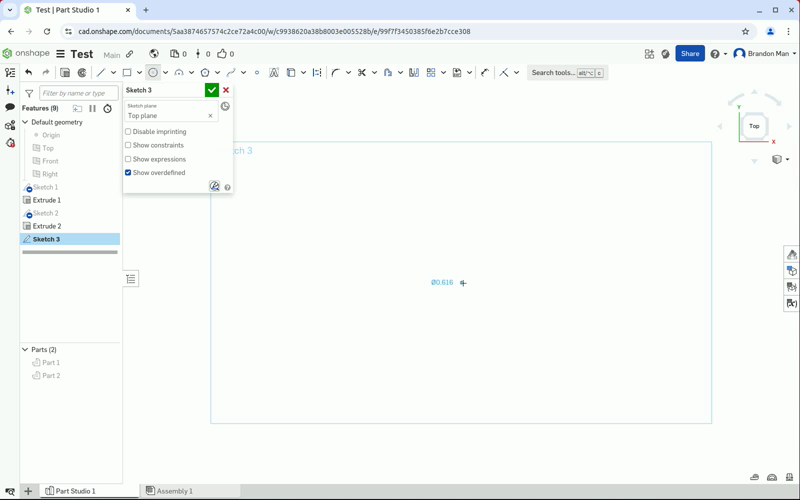
scroll(6)
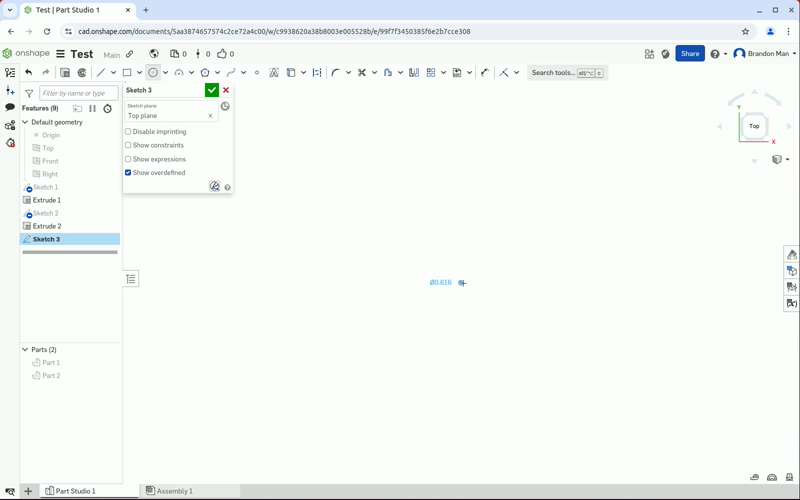
scroll(6)
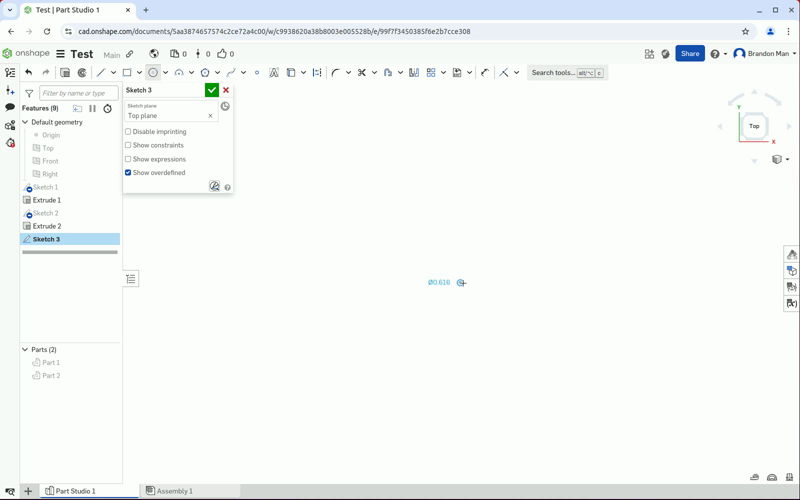
scroll(6)
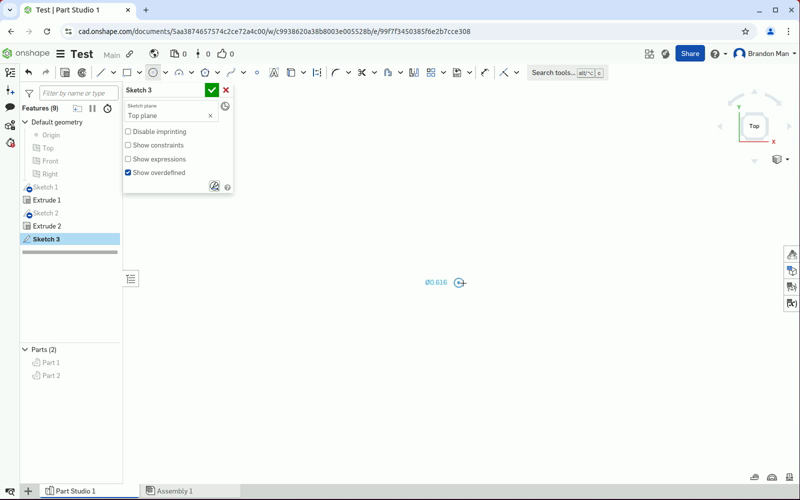
scroll(6)
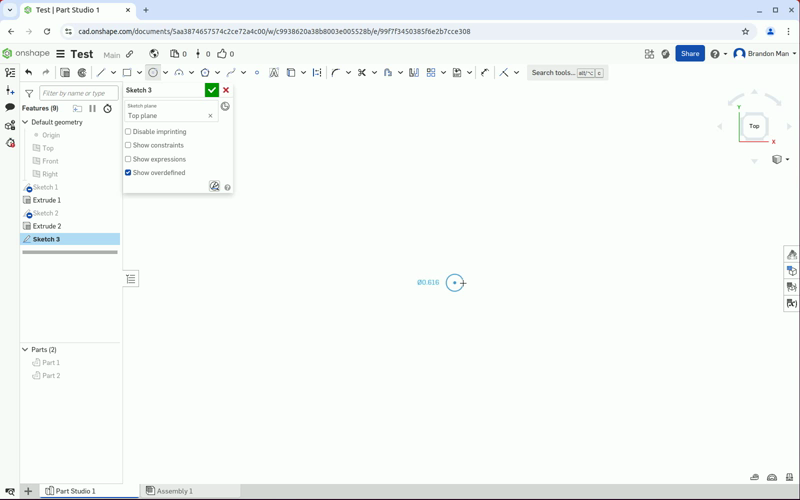
scroll(6)
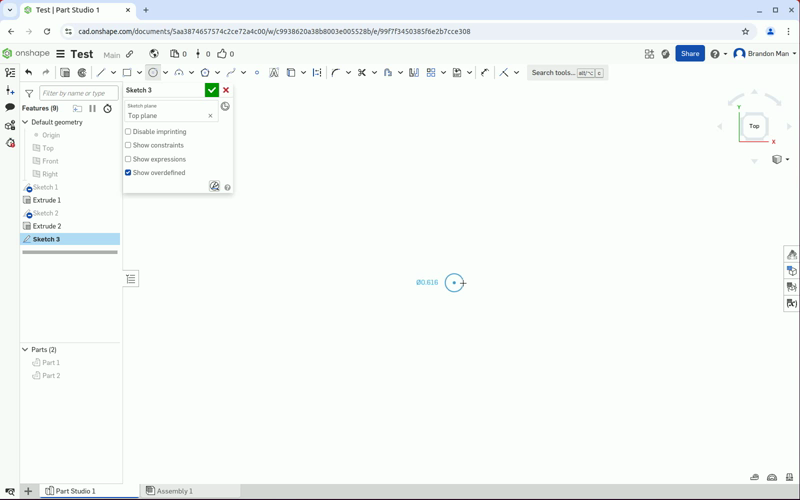
scroll(6)
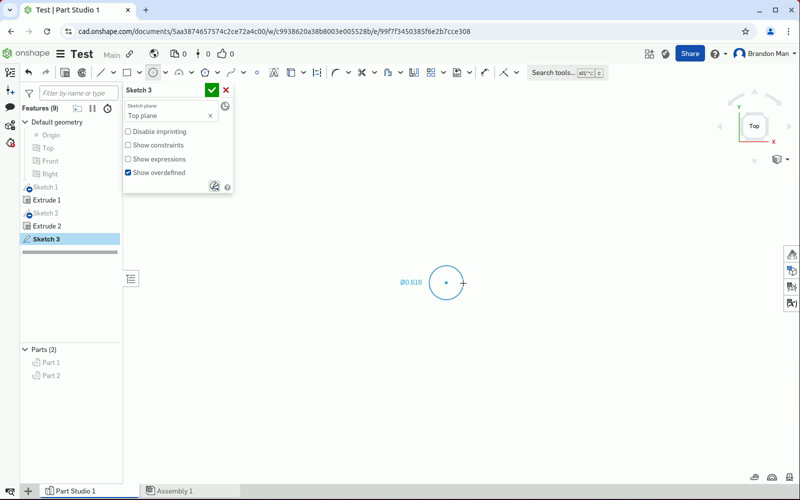
click(463, 282)
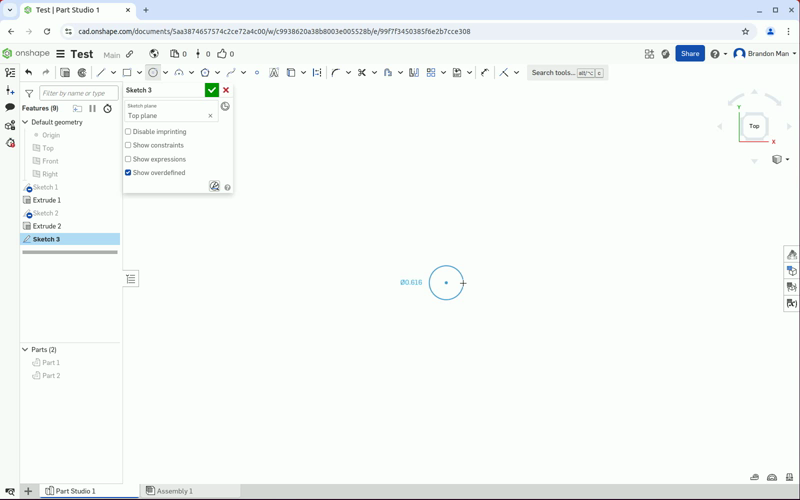
scroll(-6)
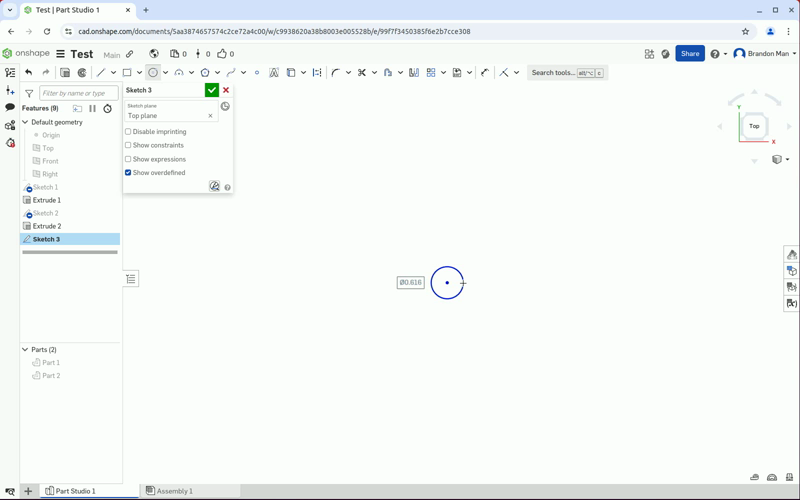
scroll(-6)
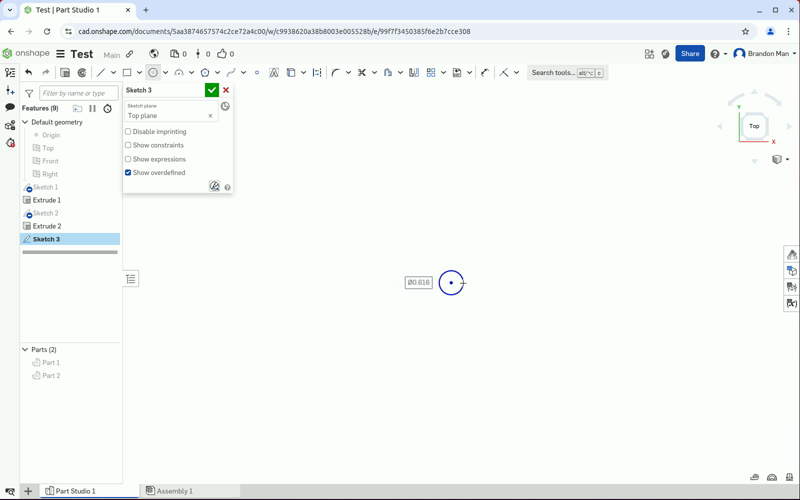
scroll(-6)
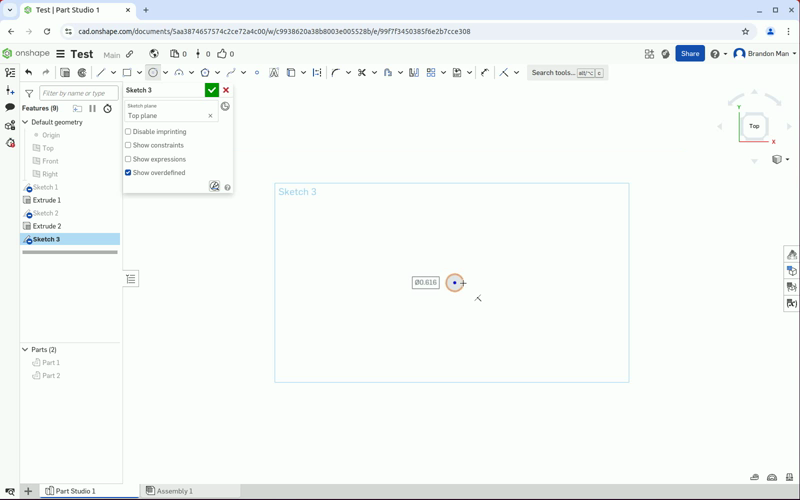
scroll(-6)
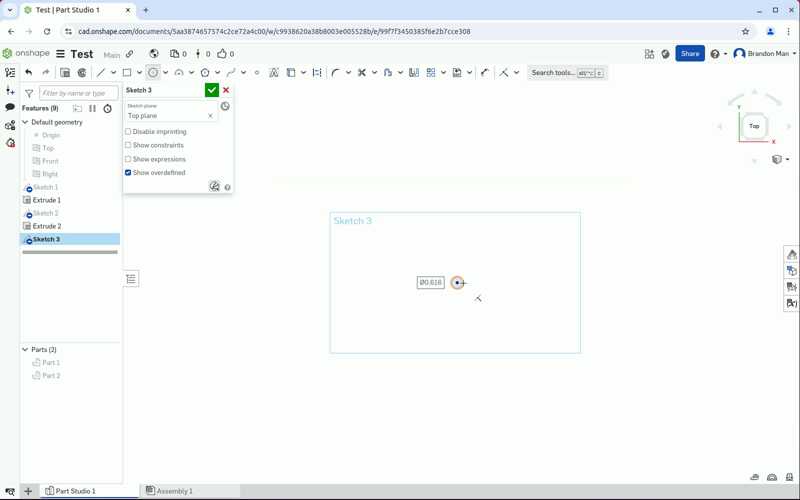
scroll(-6)
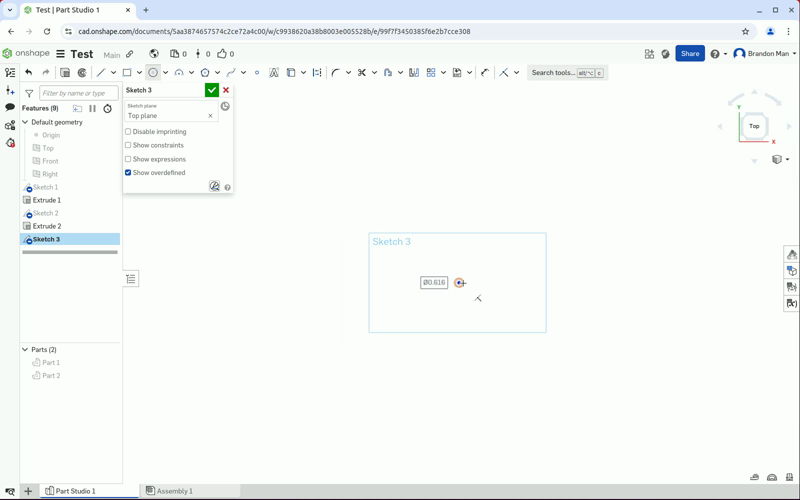
scroll(-6)
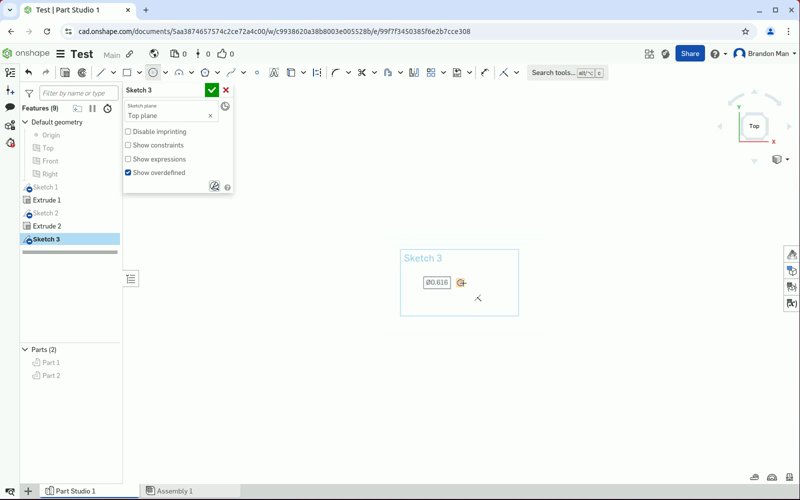
scroll(-6)
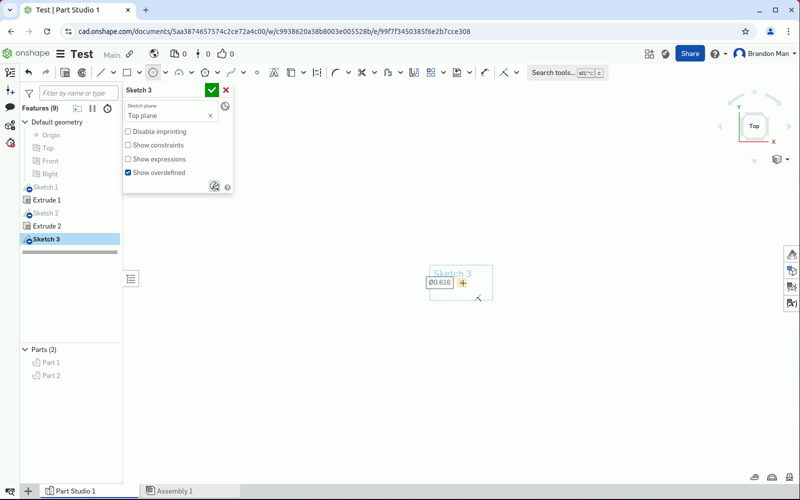
key(esc)
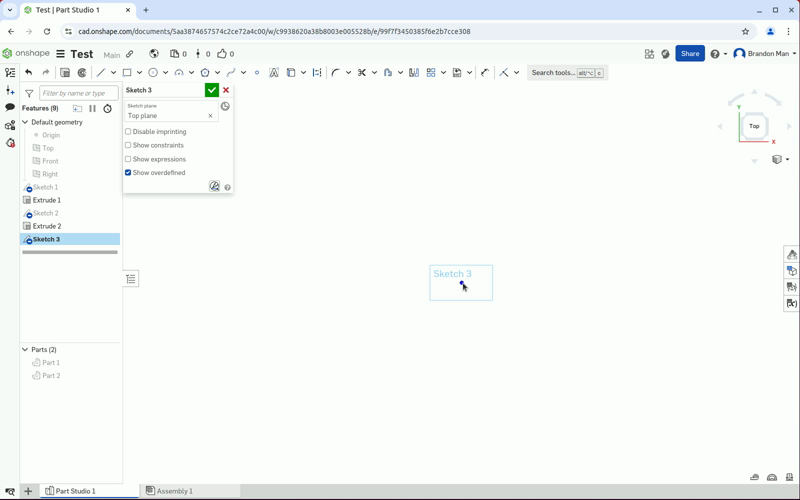
mouse_move(461, 281)
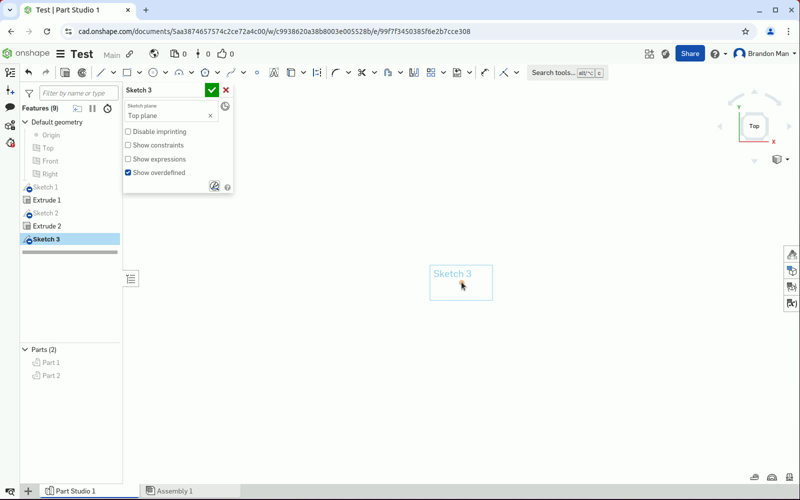
scroll(6)
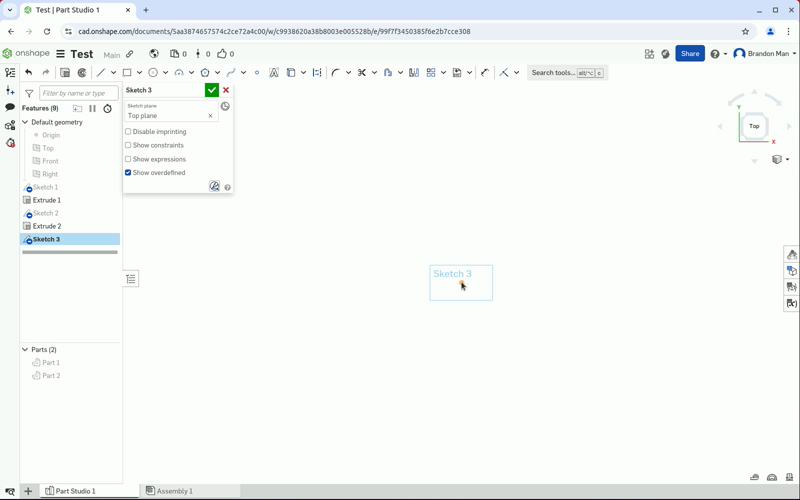
scroll(6)
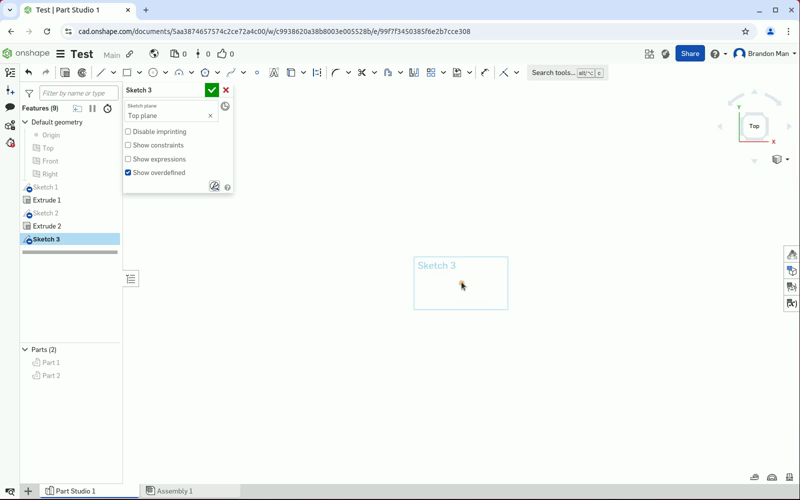
scroll(6)
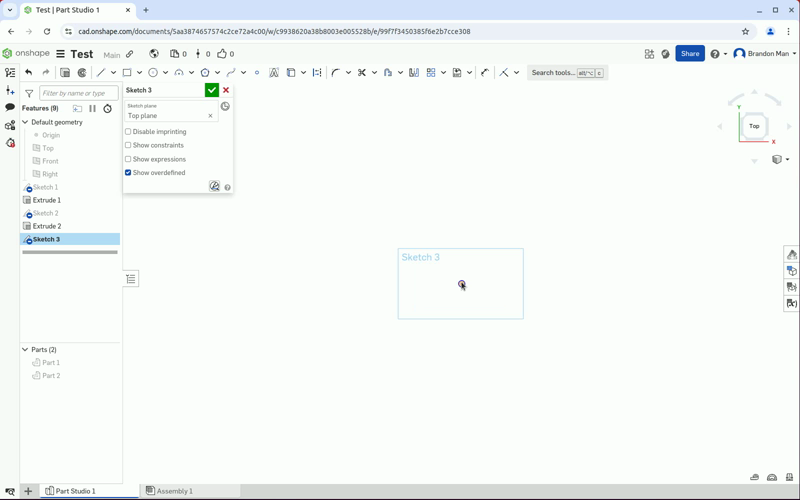
scroll(6)
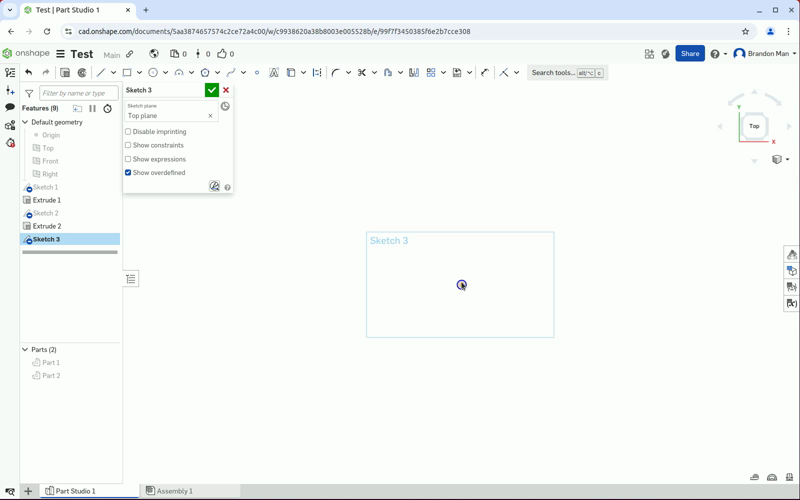
scroll(6)
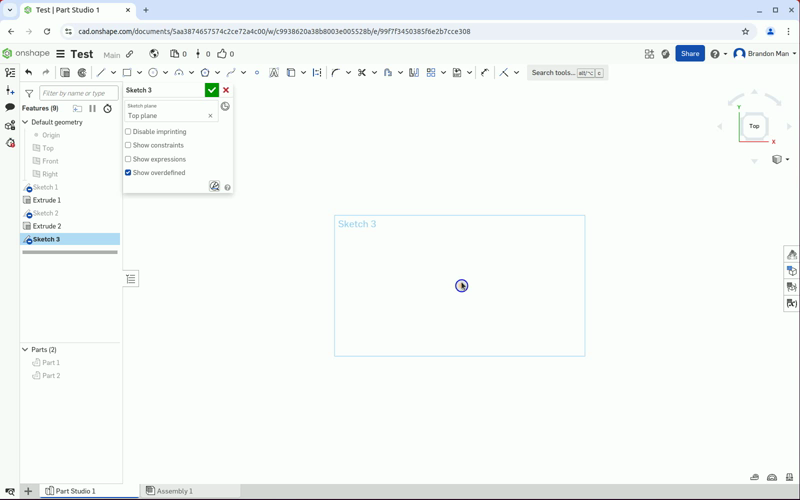
scroll(6)
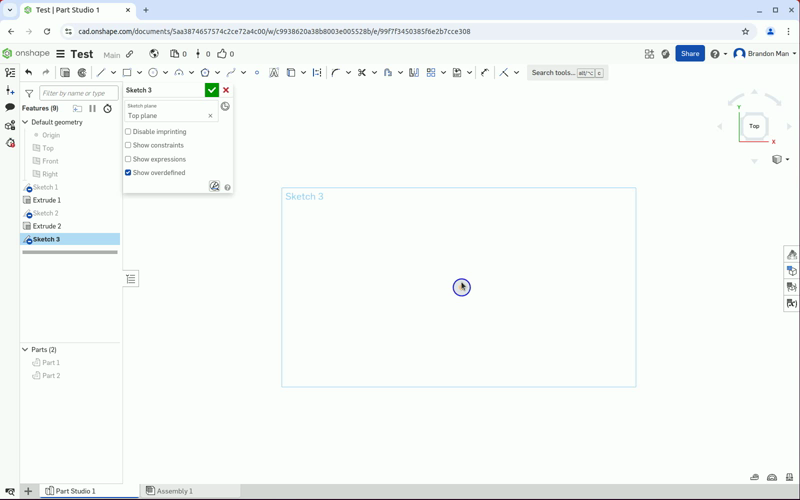
scroll(6)
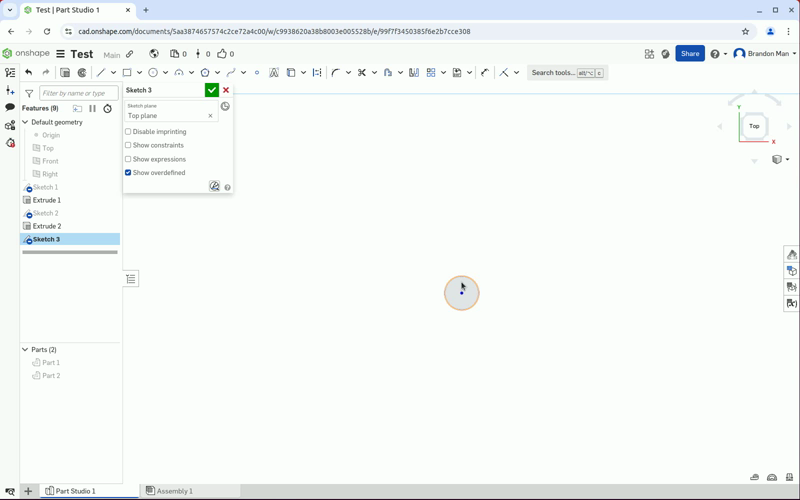
click(461, 281)
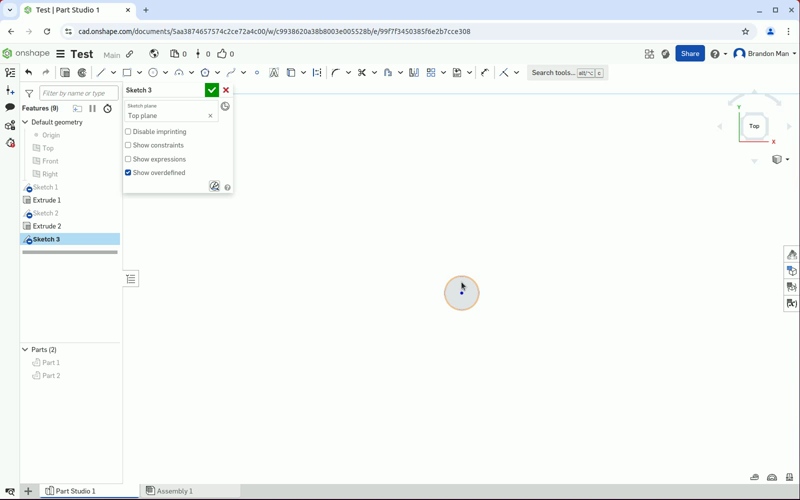
scroll(-6)
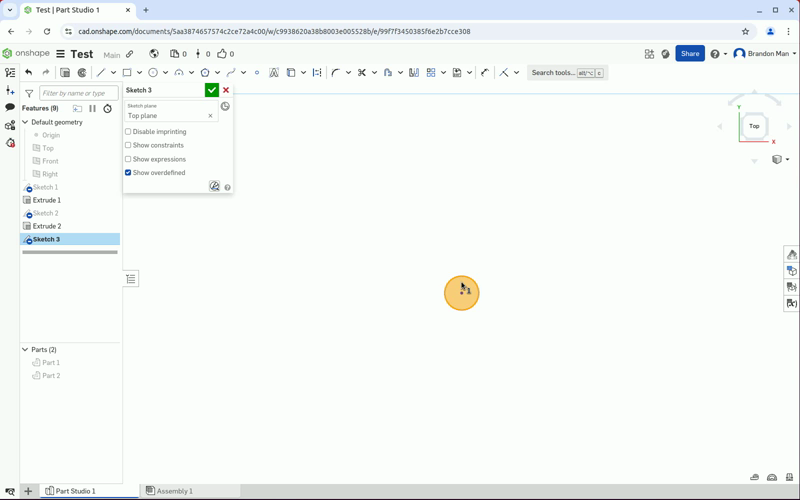
scroll(-6)
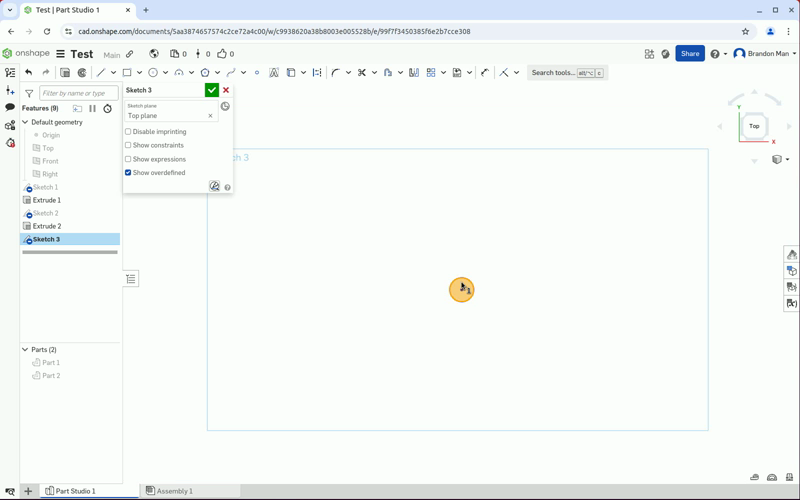
scroll(-6)
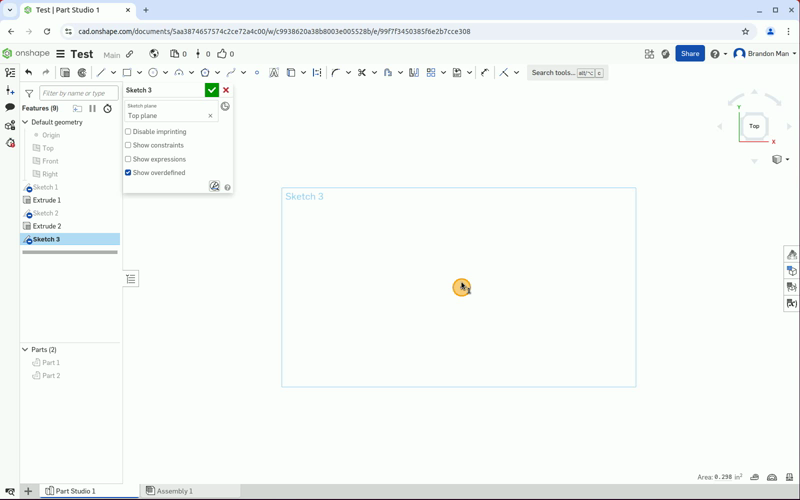
scroll(-6)
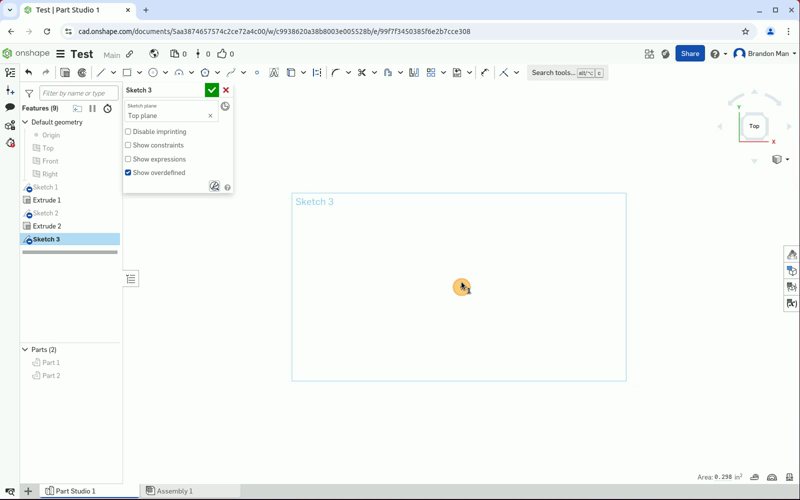
scroll(-6)
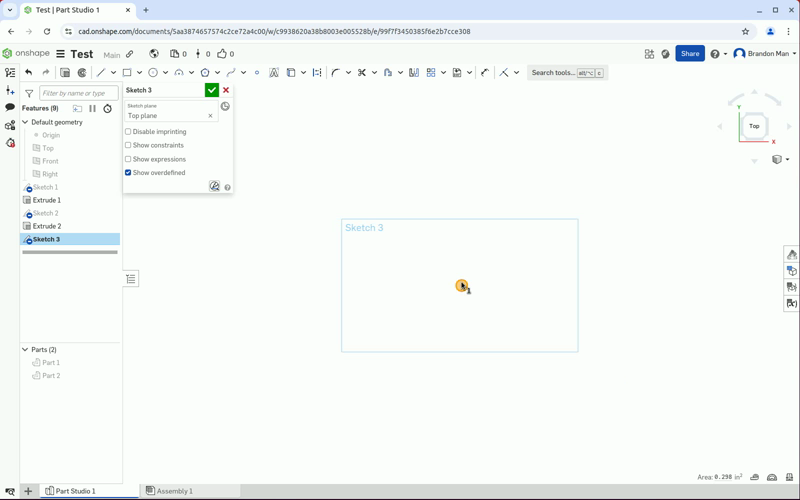
scroll(-6)
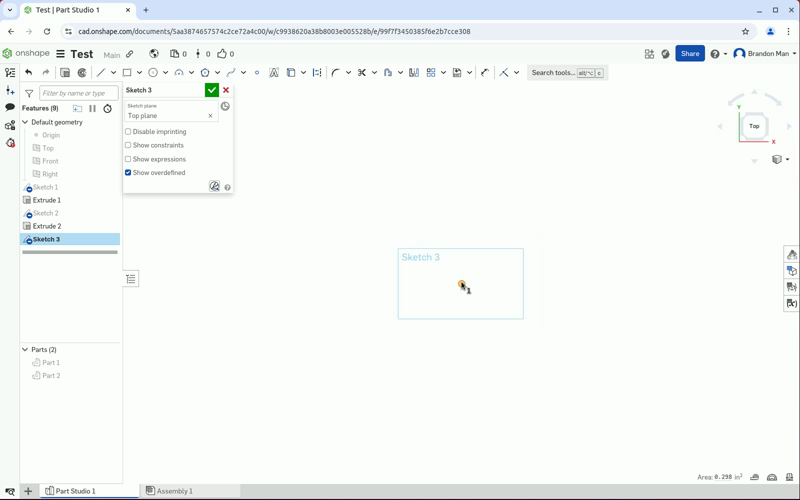
scroll(-6)
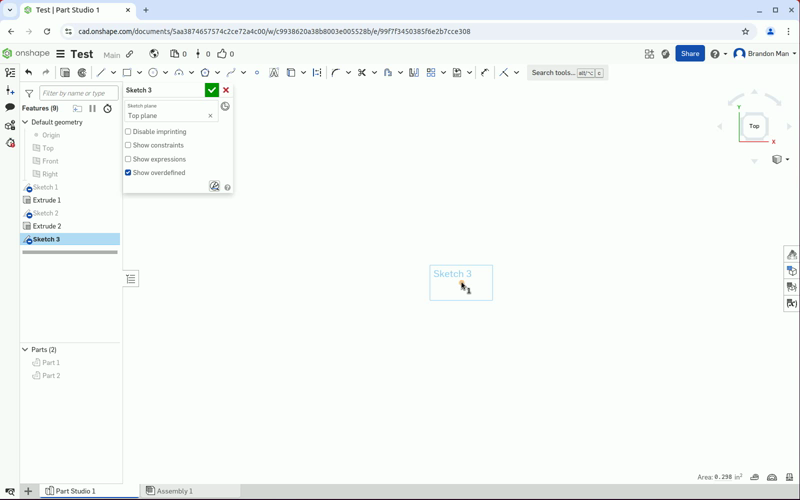
mouse_move(73, 352)
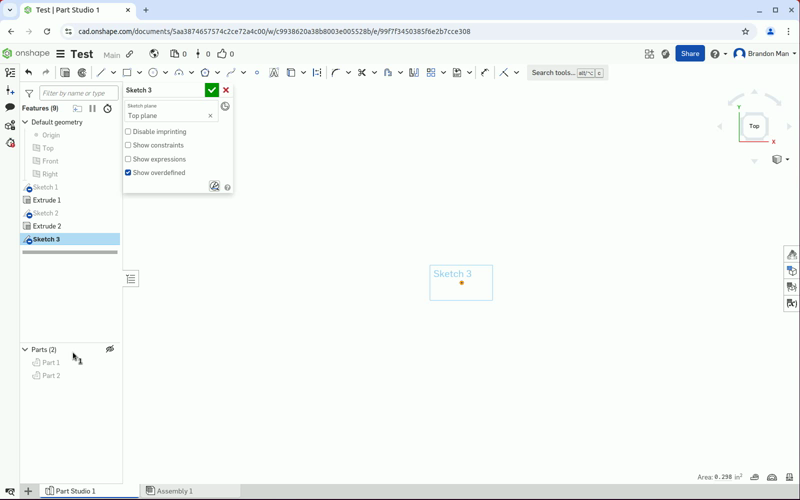
key(shift+y)
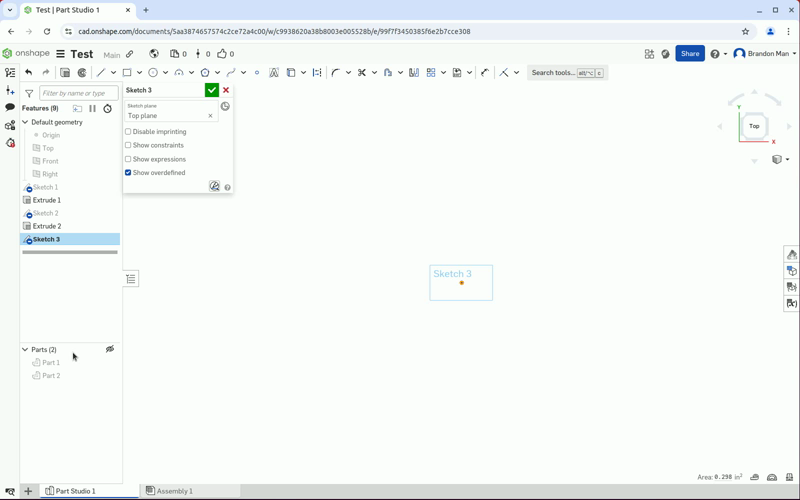
key(shift+e)
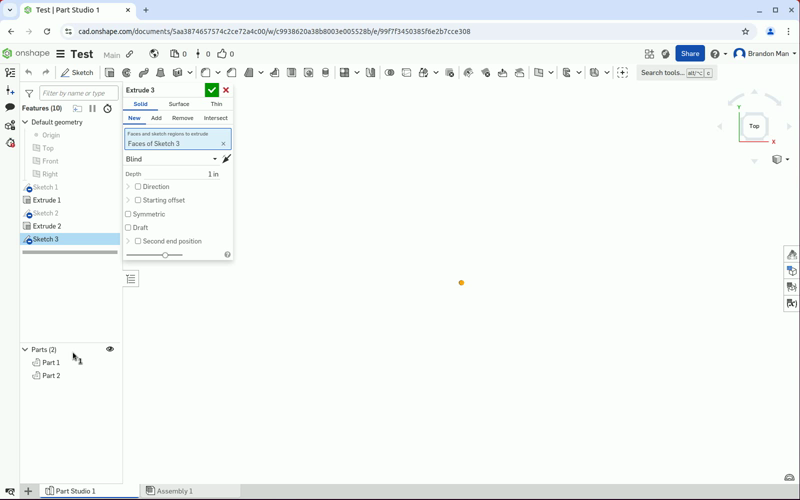
mouse_move(143, 106)
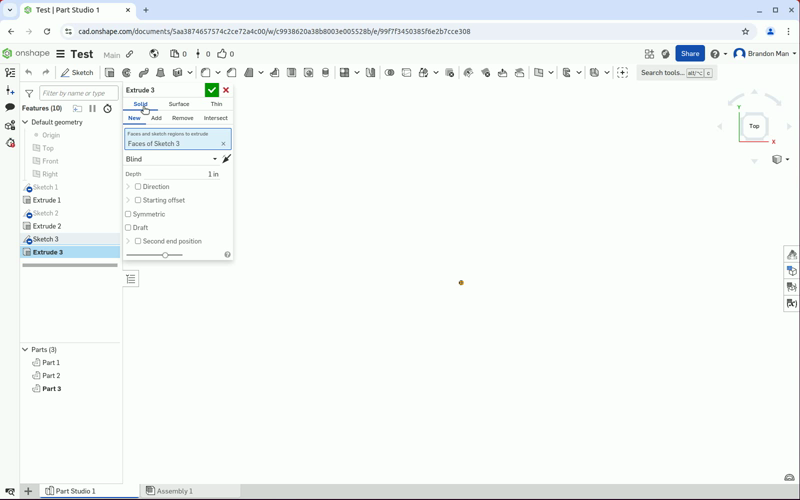
click(143, 106)
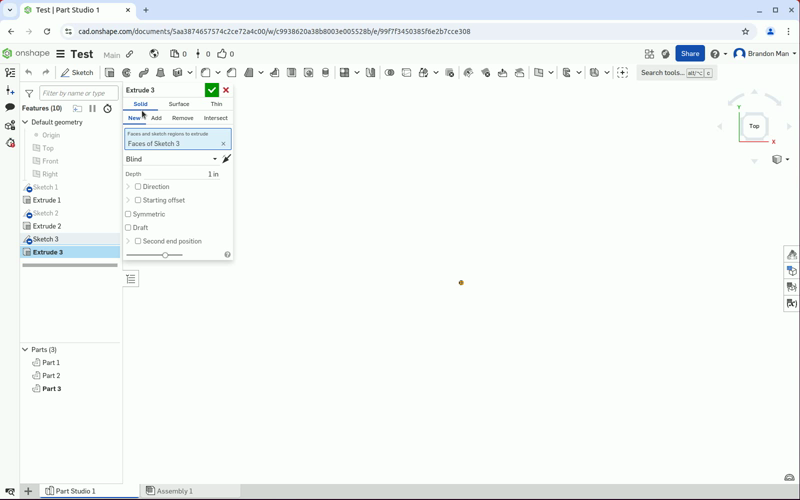
mouse_move(137, 120)
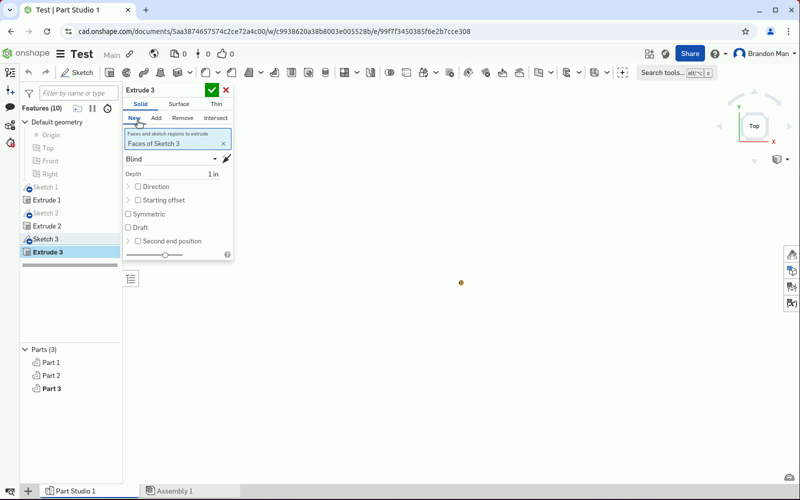
click(137, 120)
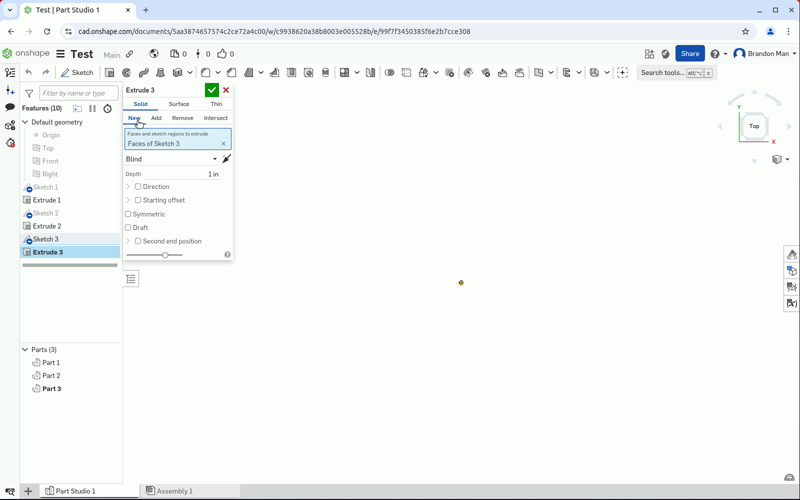
key(tab, 4)
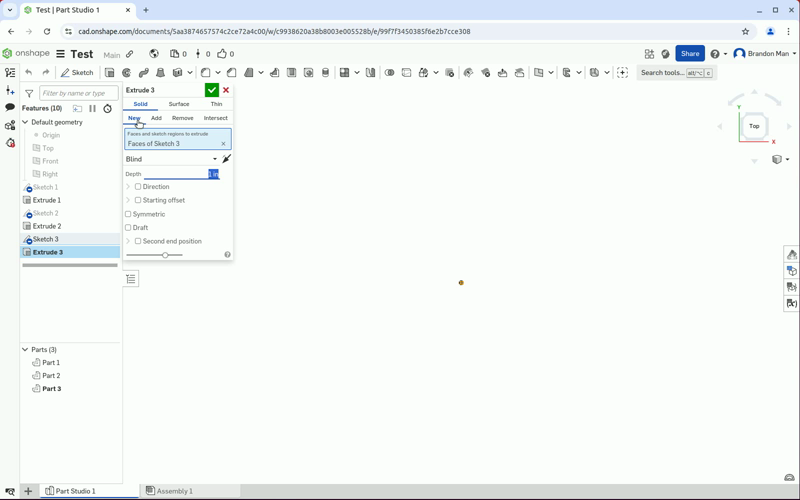
text(23.108)
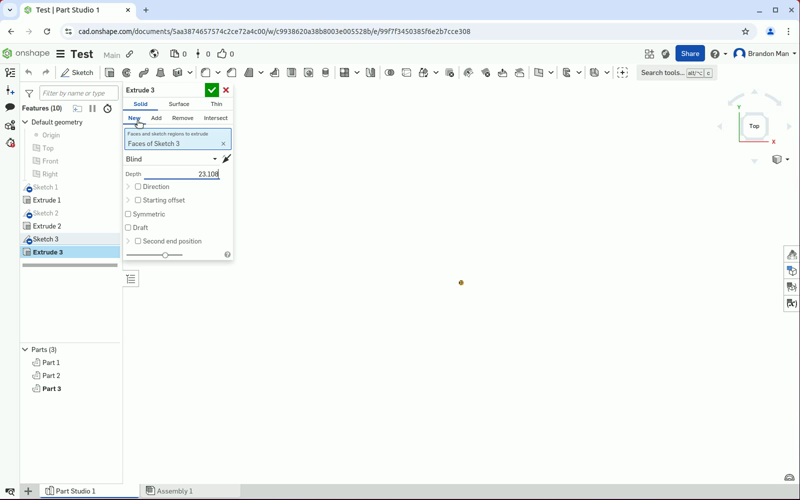
key(enter)
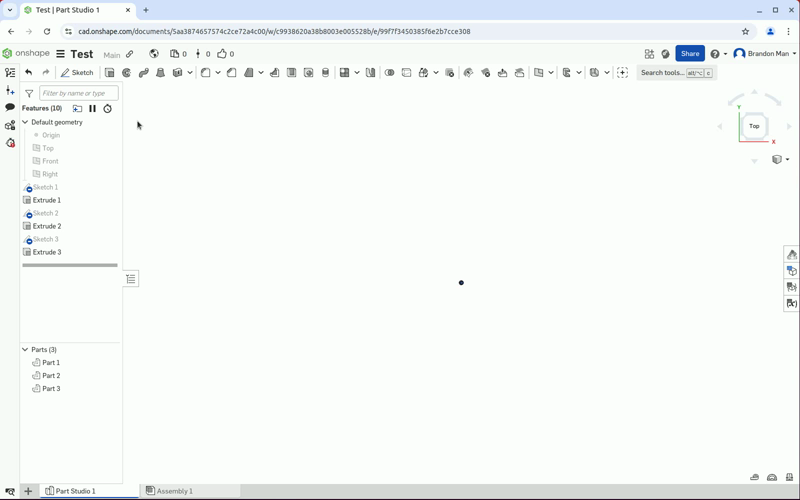
key(shift+h)
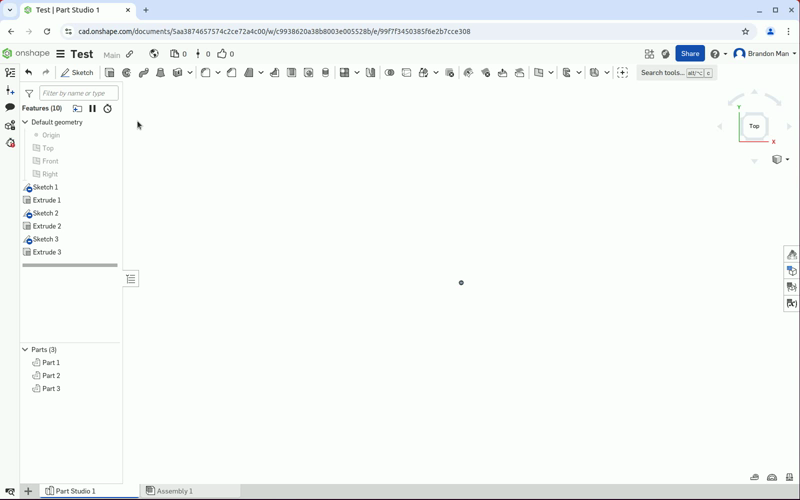
key(shift+h)
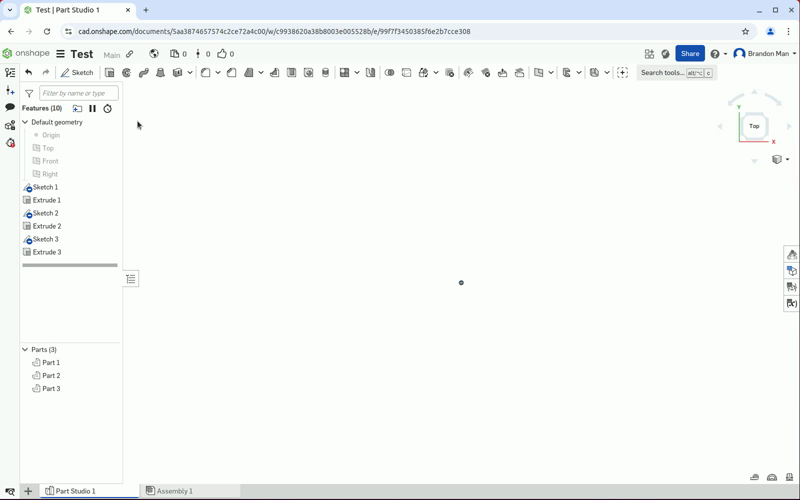
key(shift+7)
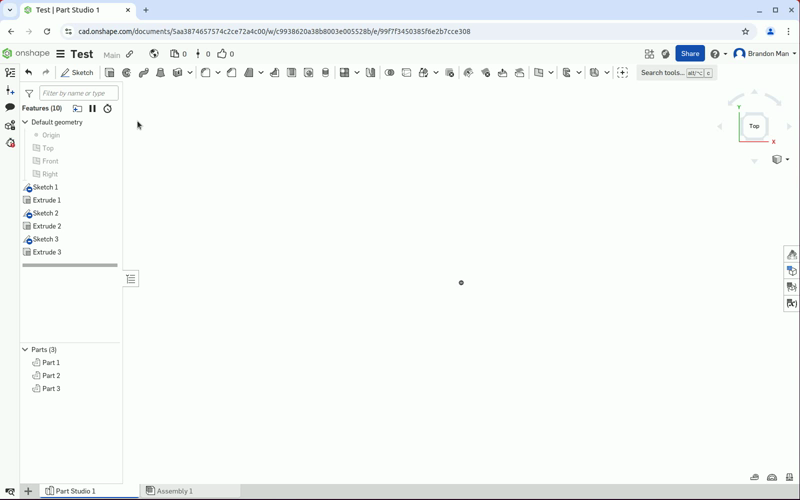
key(up, 3)
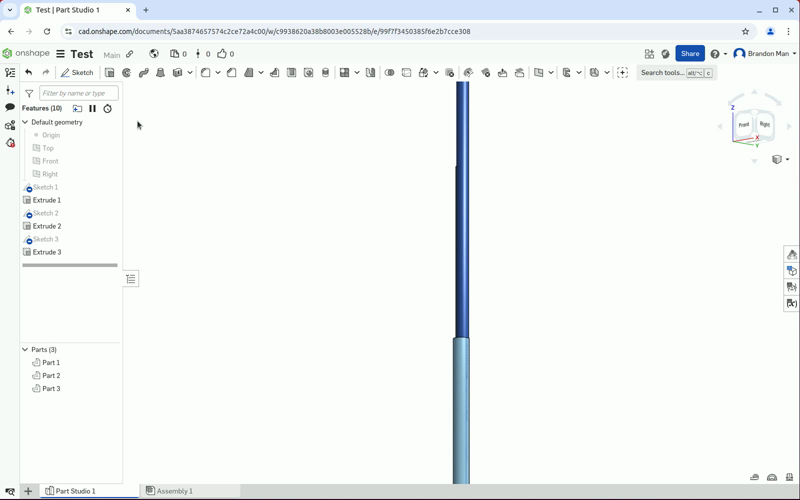
key(left, 3)
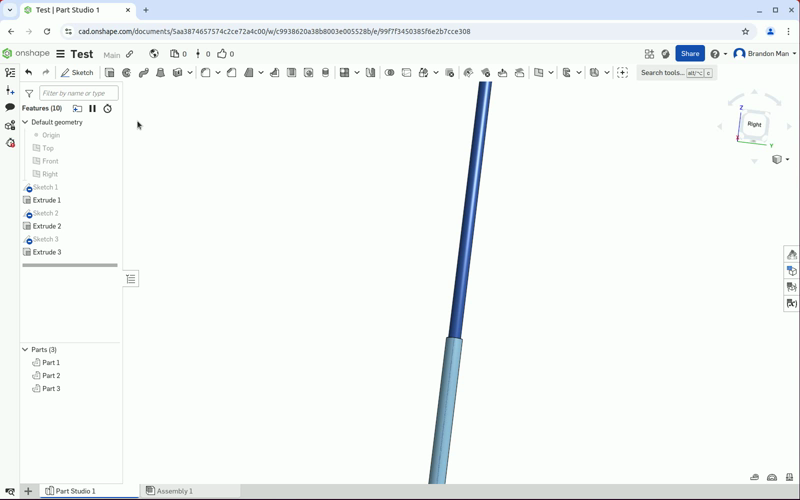
key(right, 3)
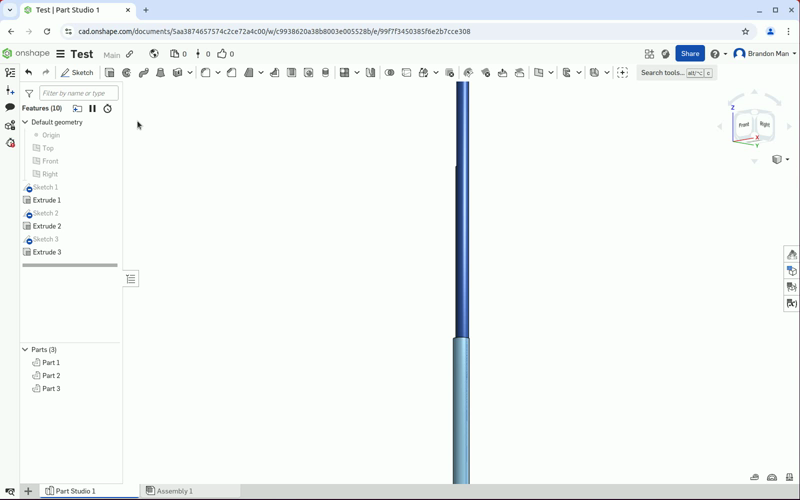
key(down, 3)
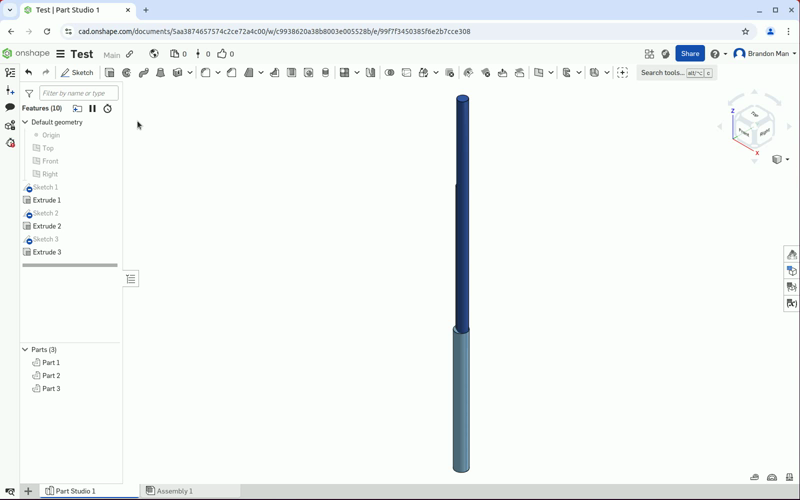
mouse_move(73, 189)
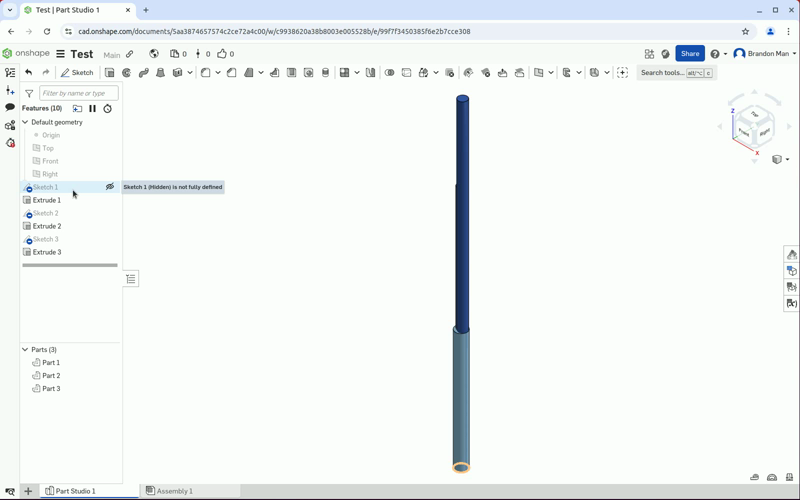
click(73, 189)